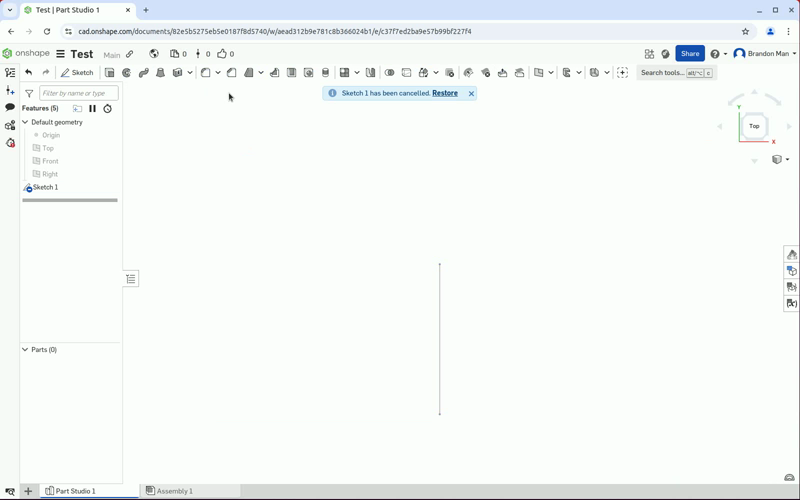
key(shift+h)
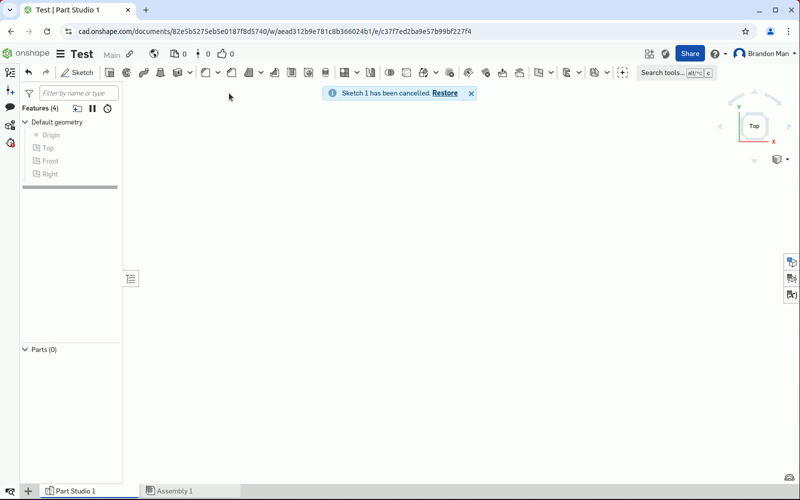
mouse_move(73, 352)
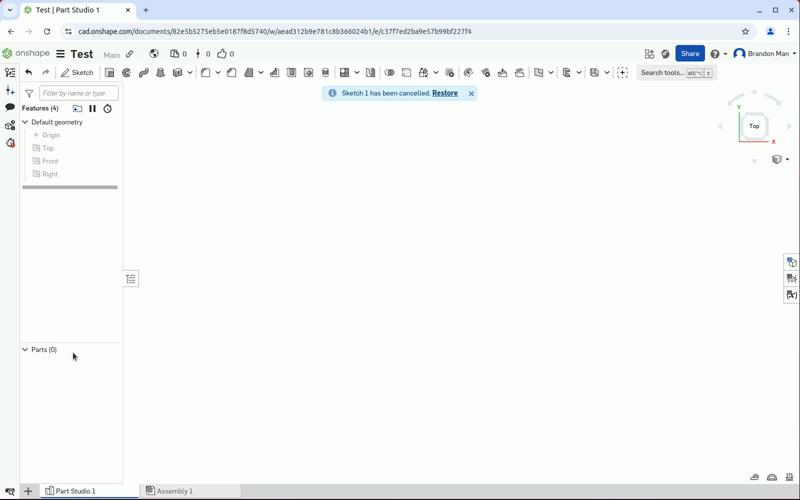
key(y)
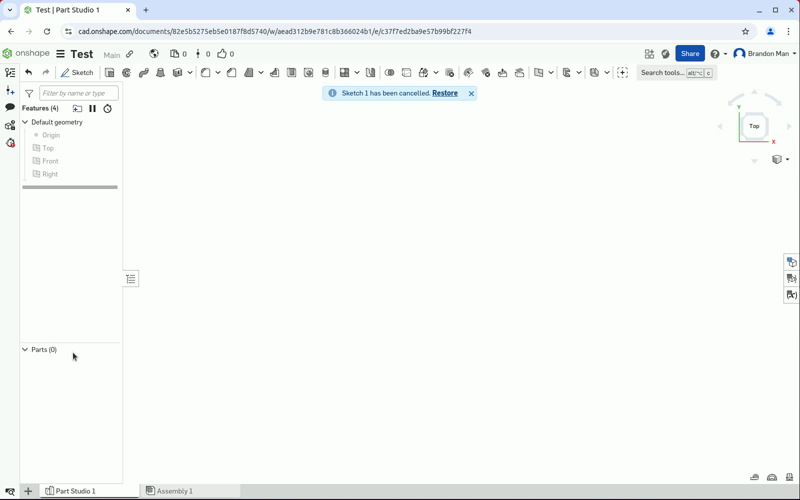
key(shift+p)
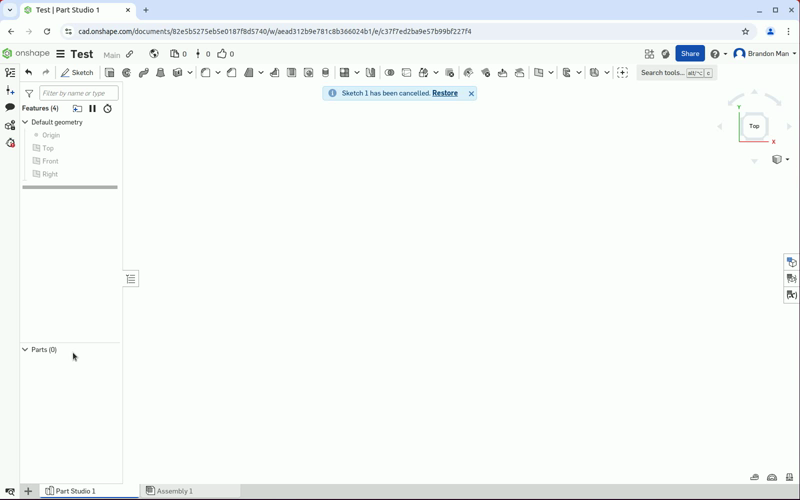
key(space)
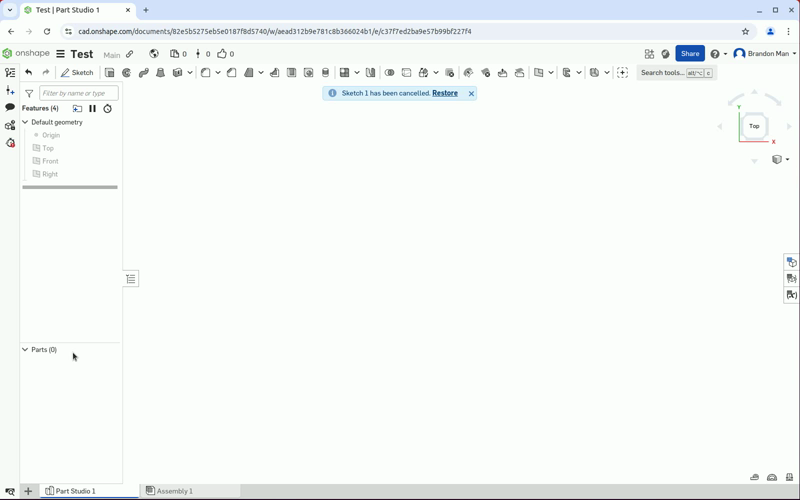
key_down(shift)
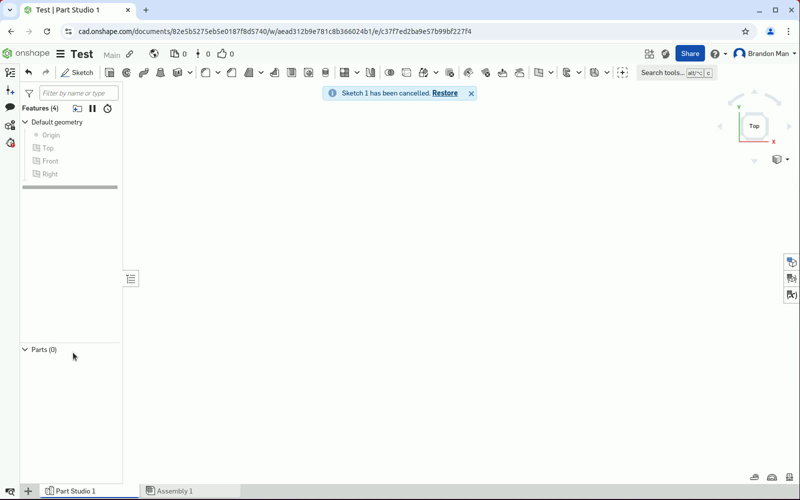
key(up)
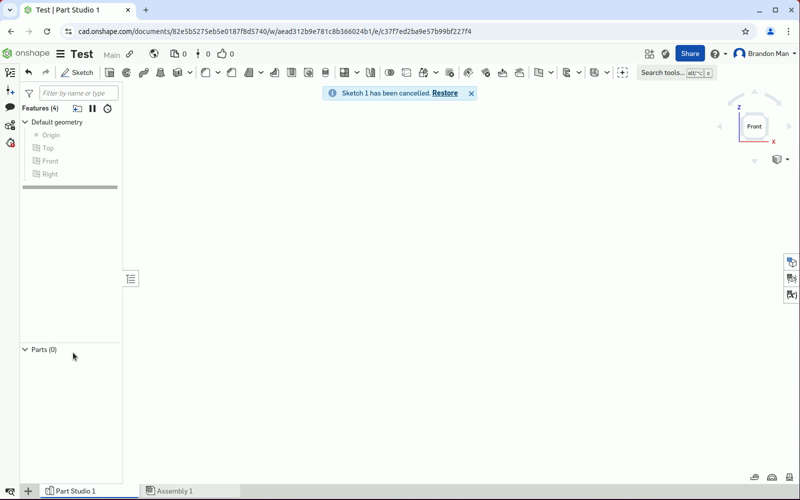
key_up(shift)
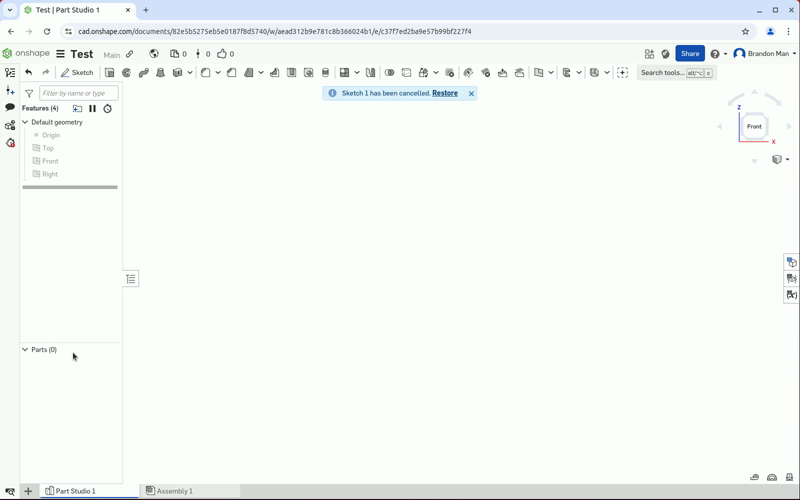
mouse_move(73, 352)
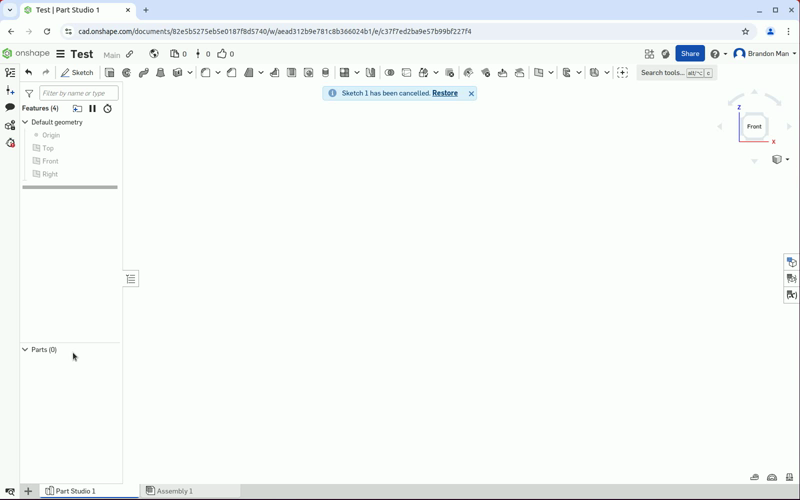
key(shift+y)
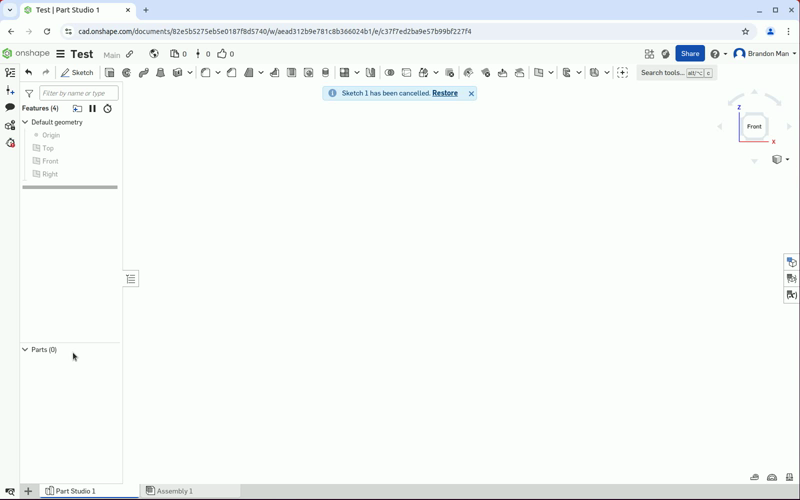
key(shift+s)
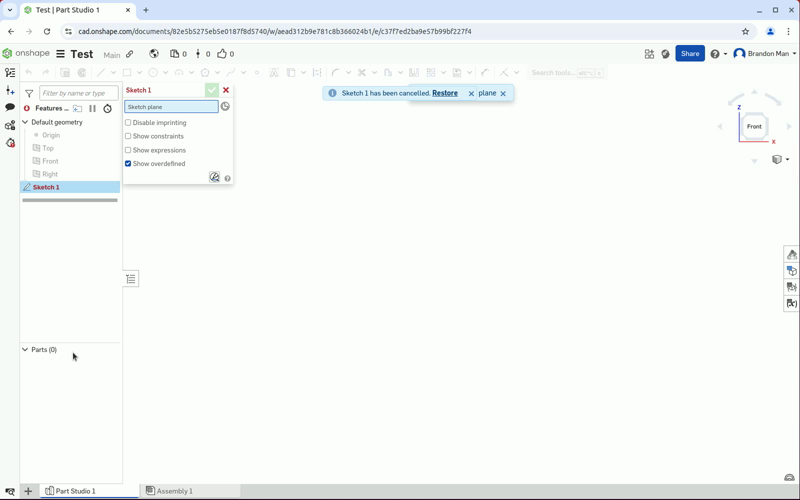
mouse_move(73, 163)
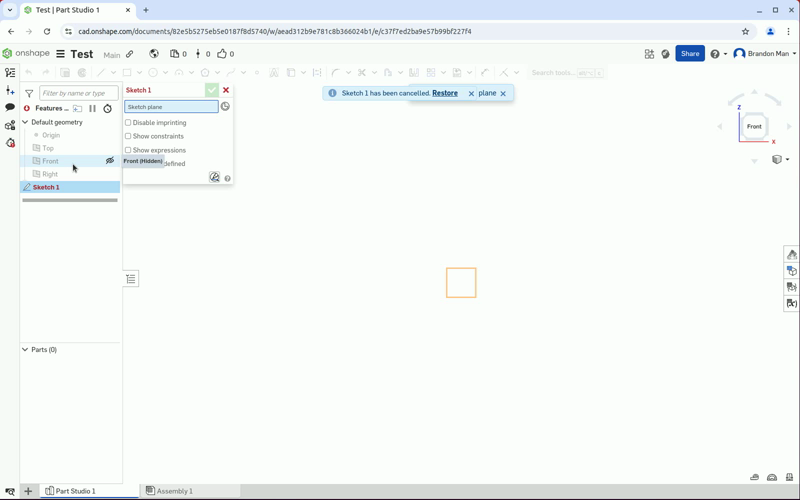
click(73, 163)
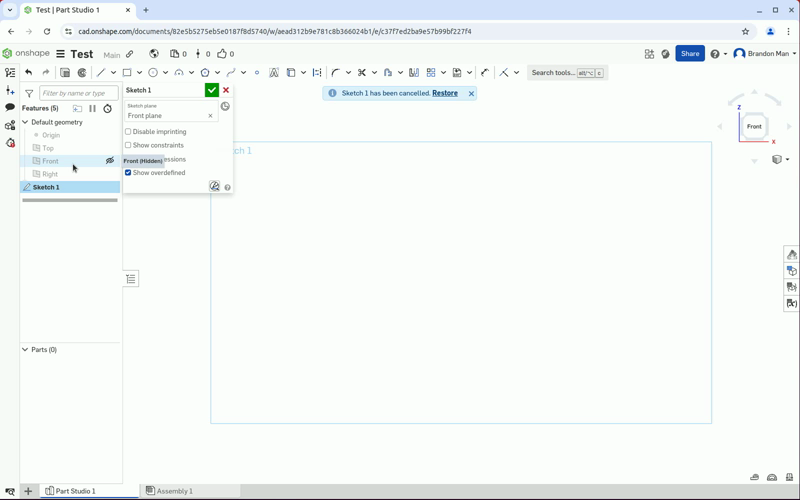
mouse_move(73, 352)
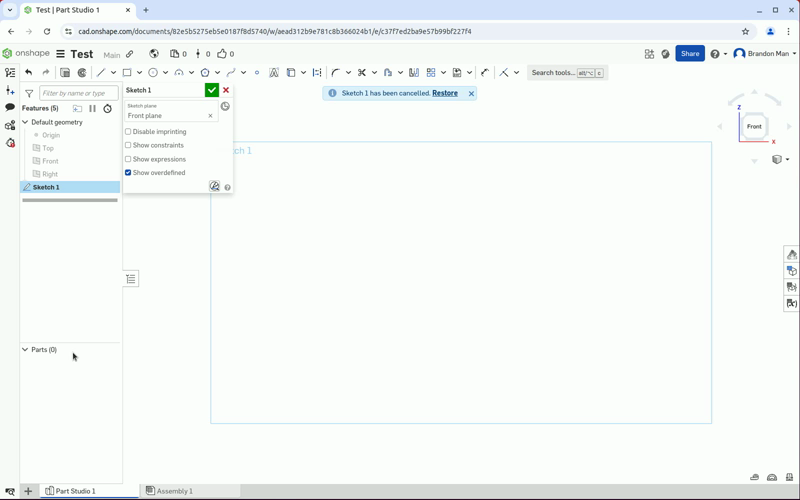
key(y)
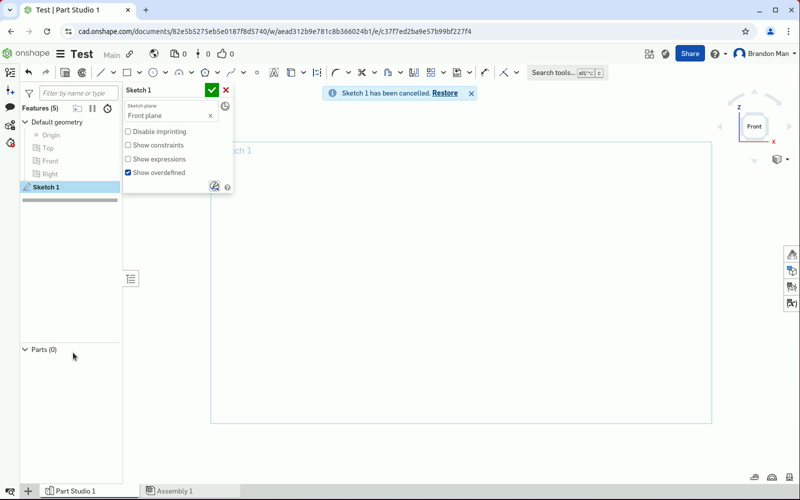
key(l)
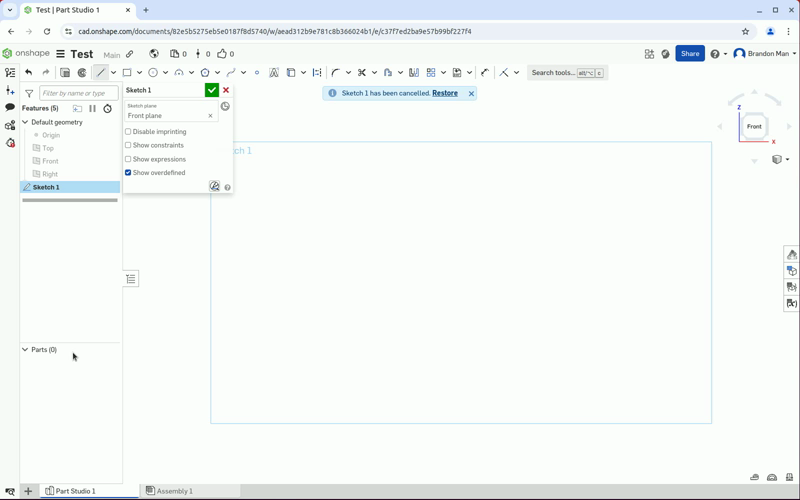
key_down(shift)
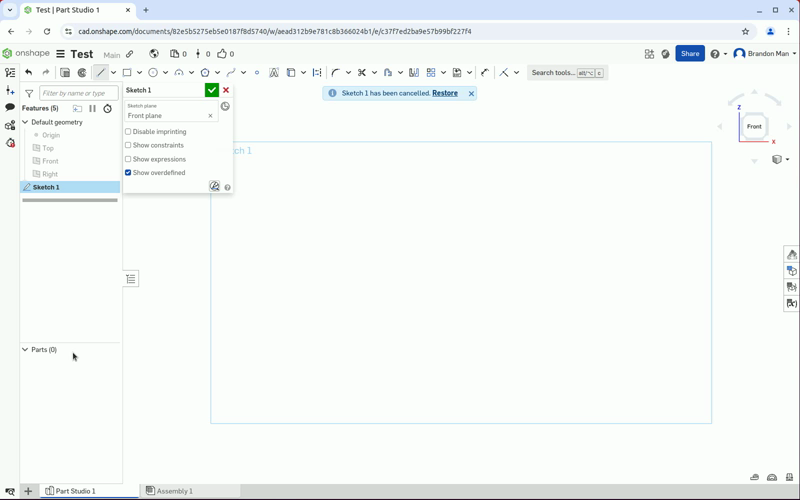
mouse_move(384, 382)
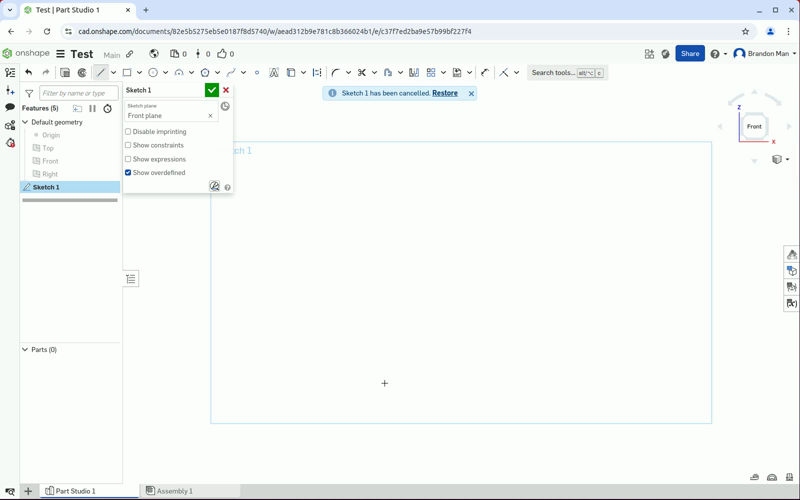
click(384, 382)
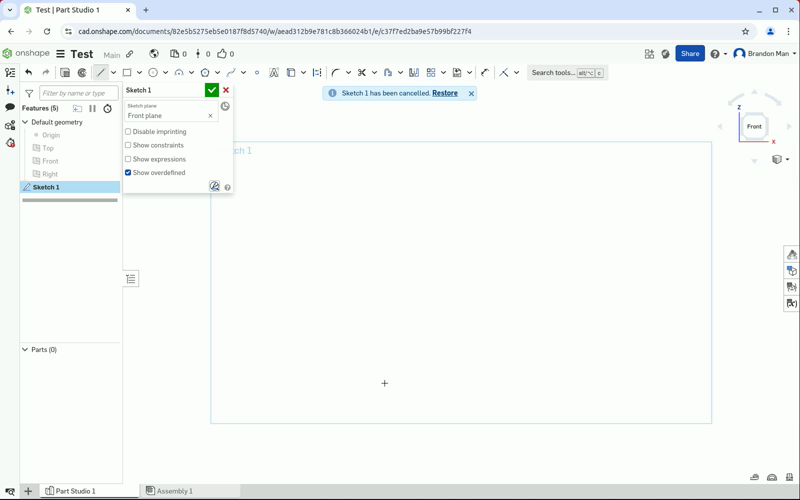
key_up(shift)
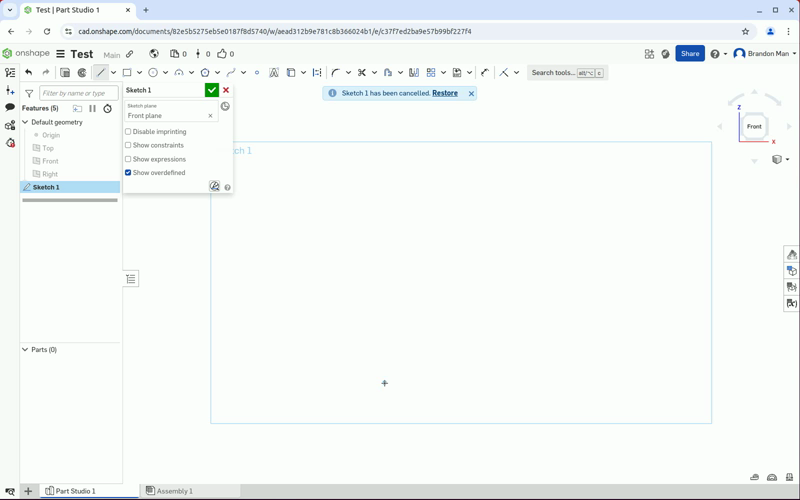
key_down(shift)
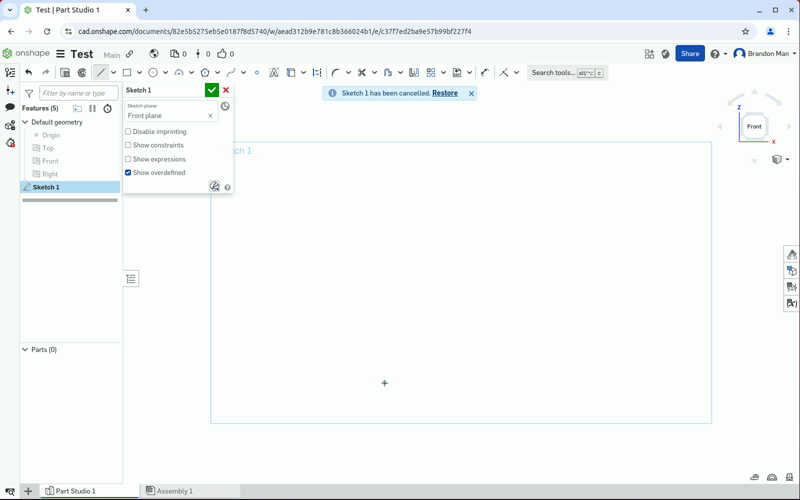
mouse_move(414, 382)
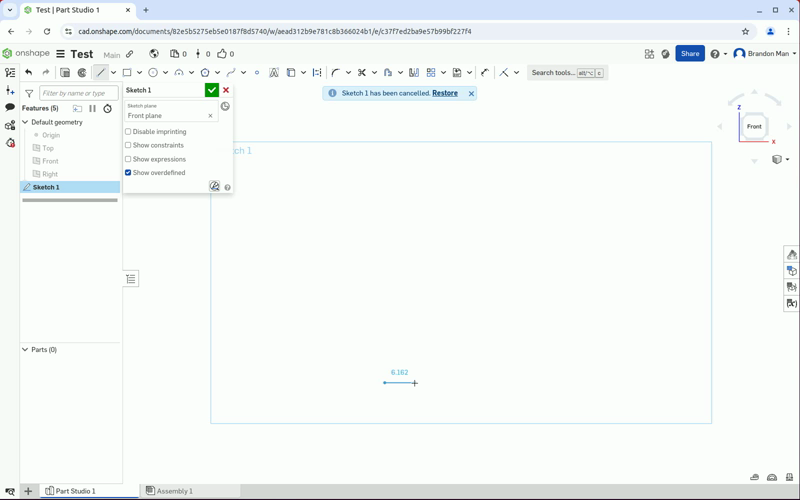
mouse_move(417, 382)
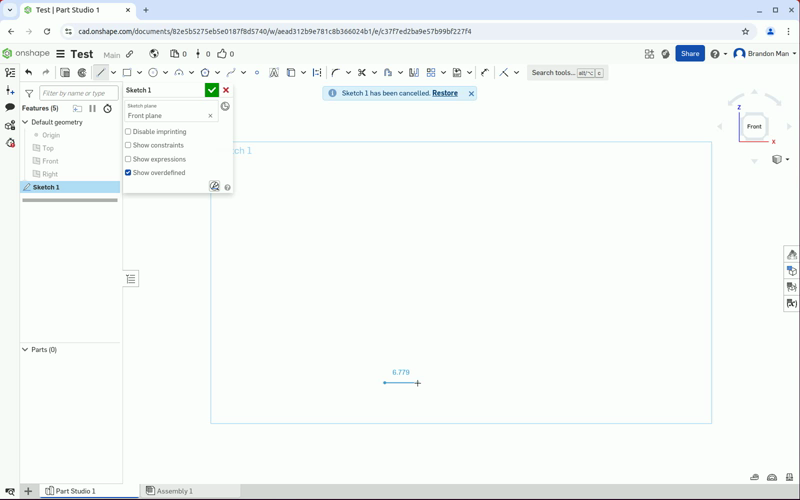
click(417, 382)
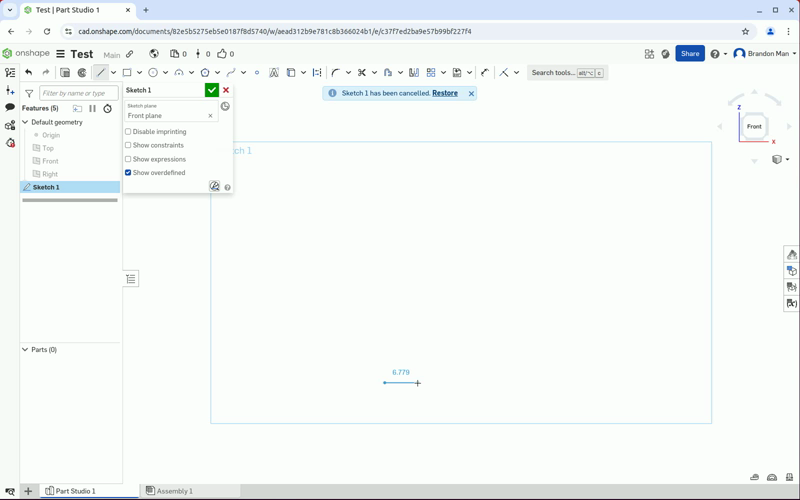
key_up(shift)
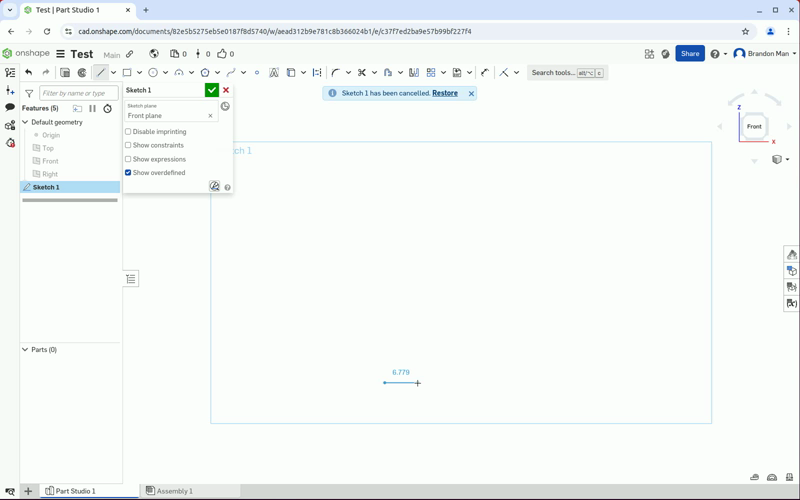
key_down(shift)
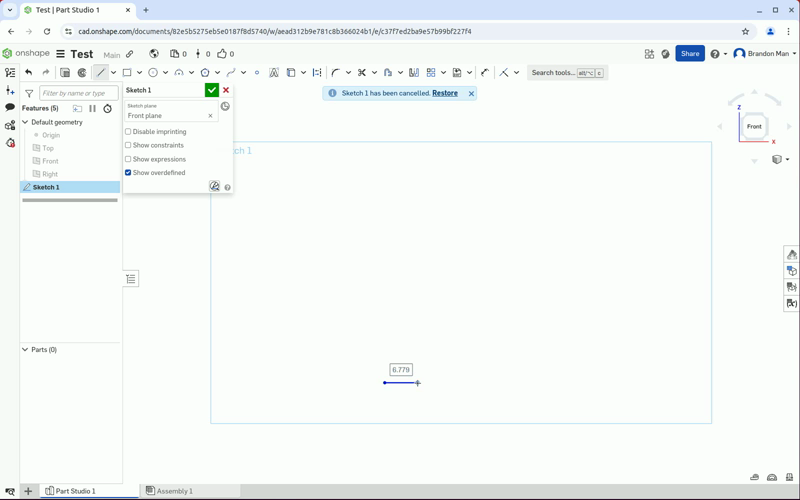
mouse_move(447, 382)
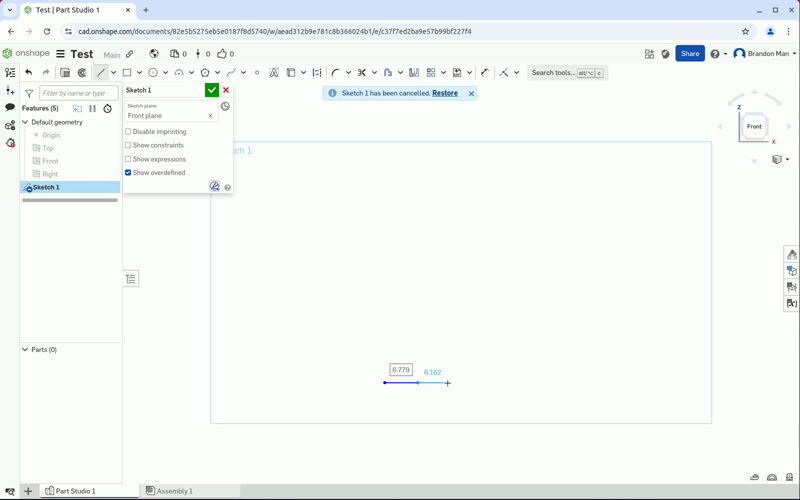
mouse_move(417, 347)
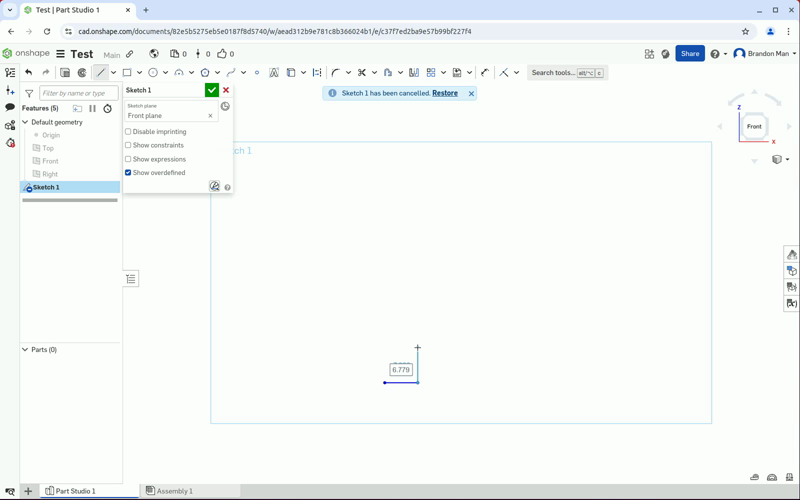
click(417, 347)
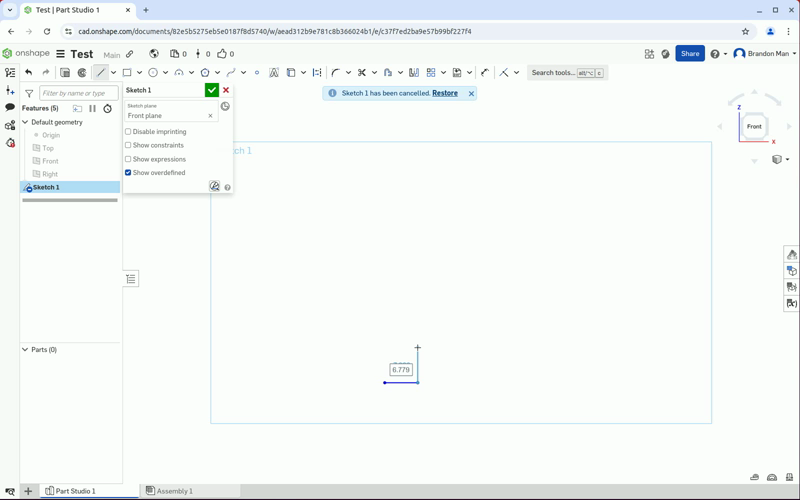
key_up(shift)
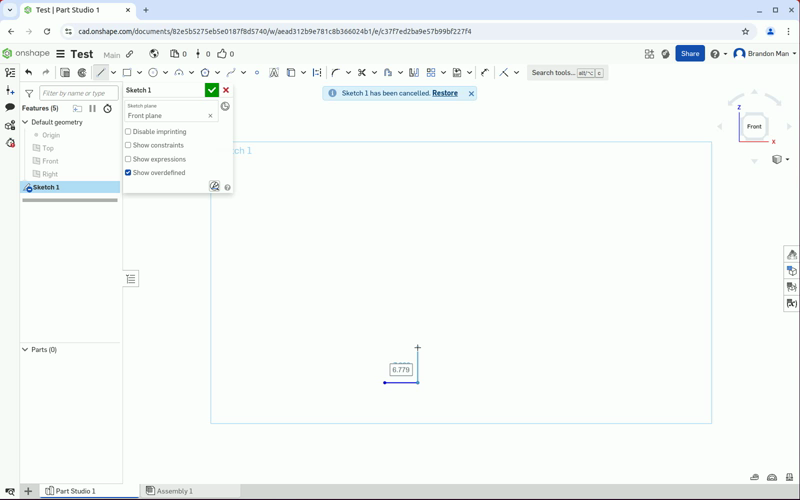
key(esc)
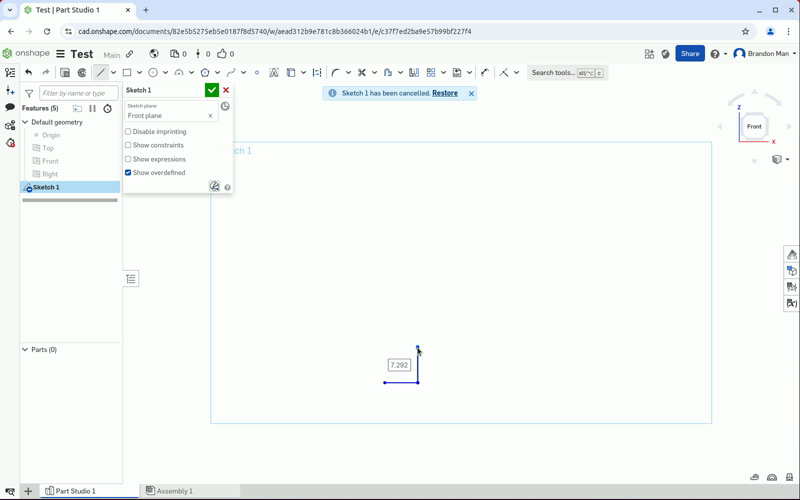
key(a)
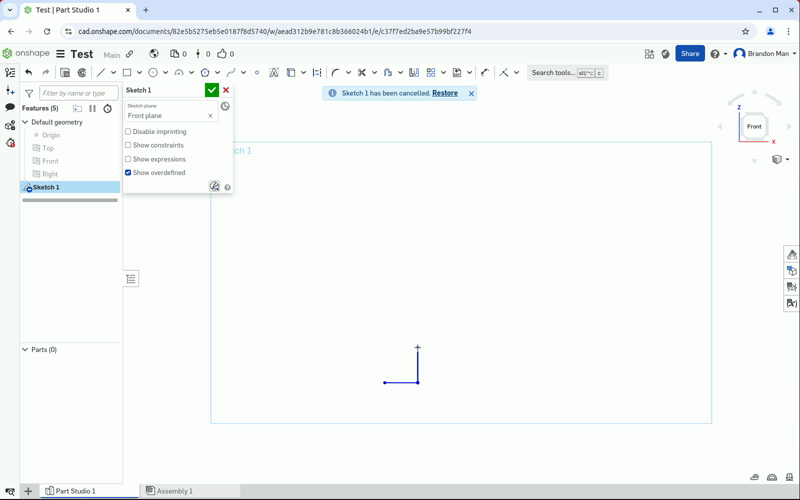
mouse_move(417, 347)
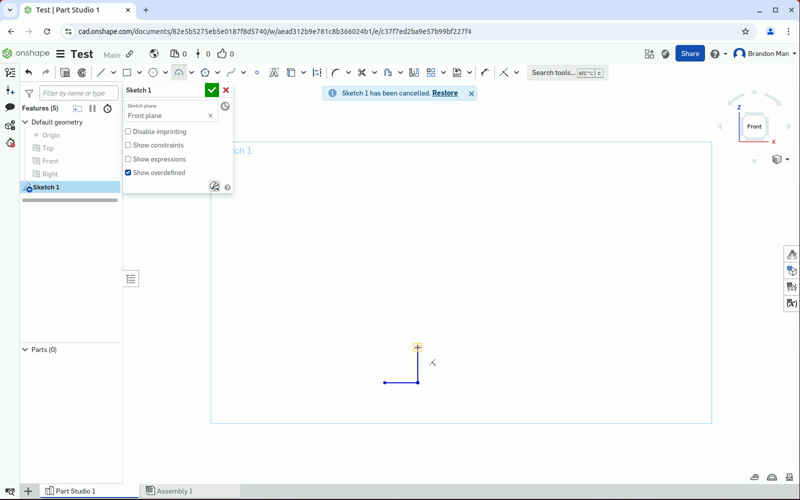
click(417, 347)
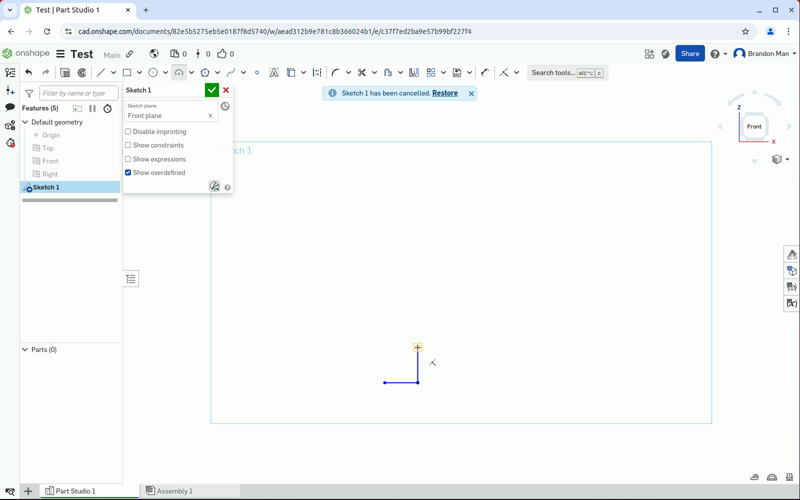
key_down(shift)
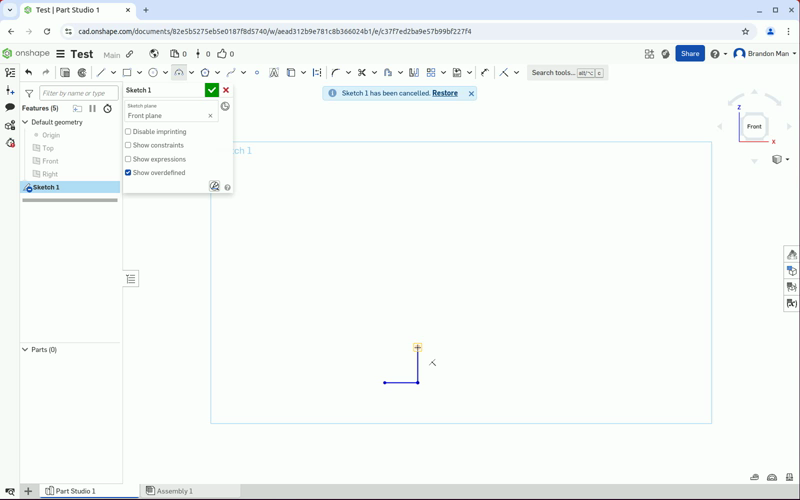
mouse_move(460, 347)
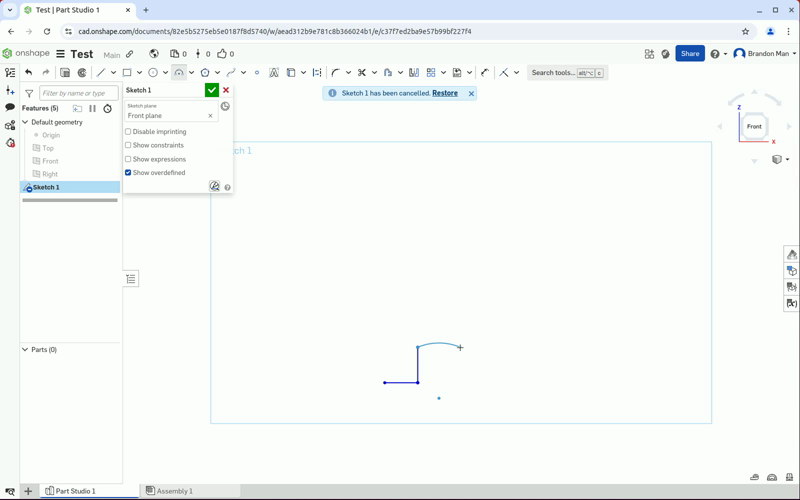
click(460, 347)
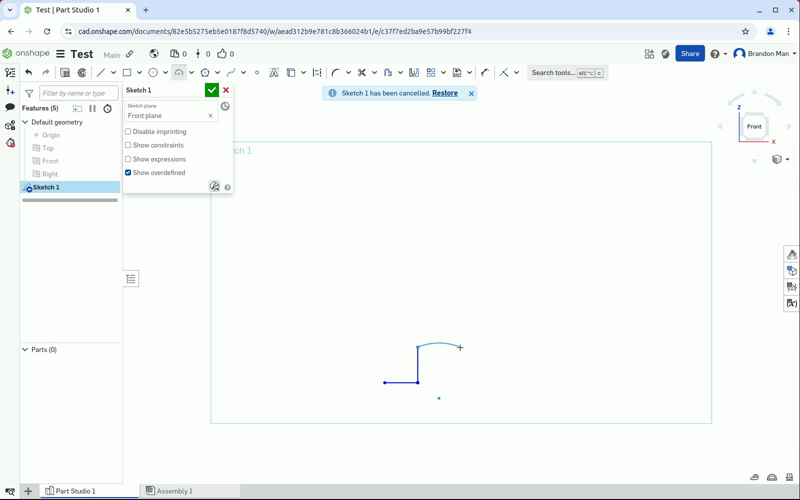
mouse_move(438, 331)
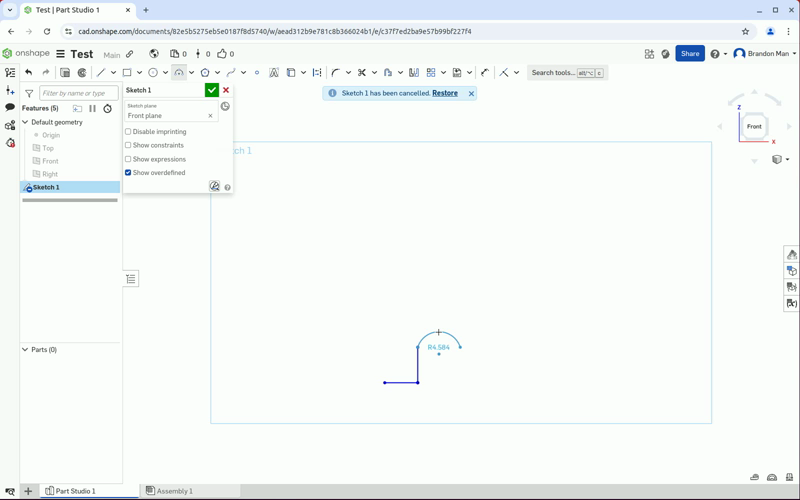
click(438, 331)
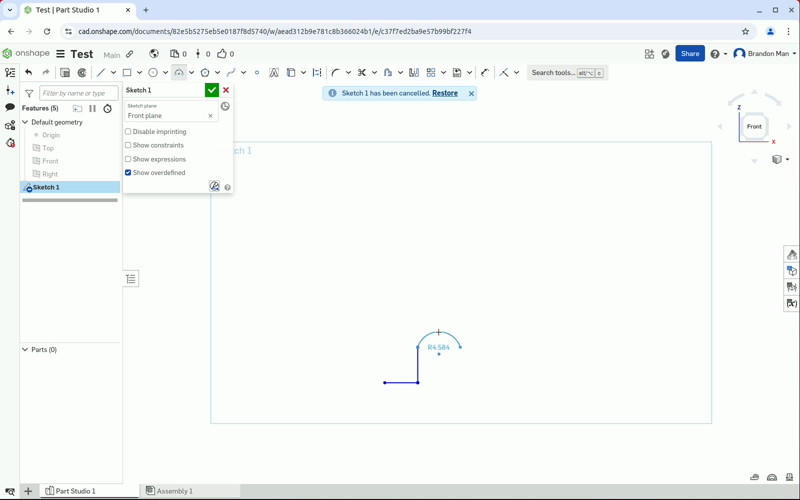
key_up(shift)
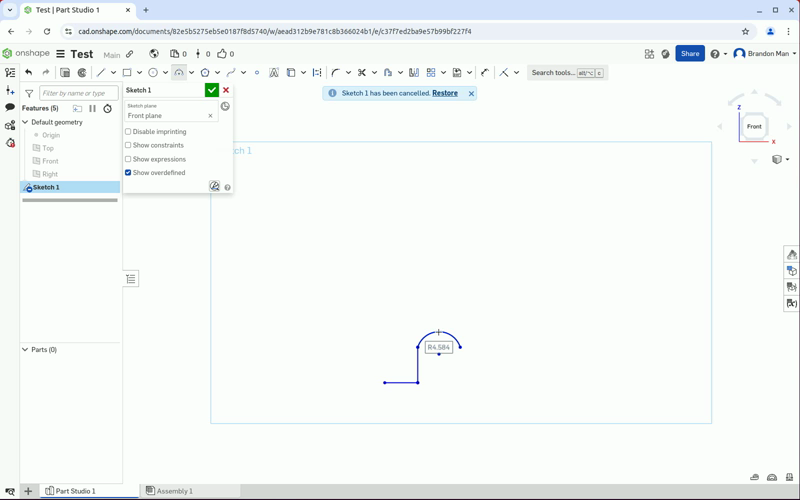
key(esc)
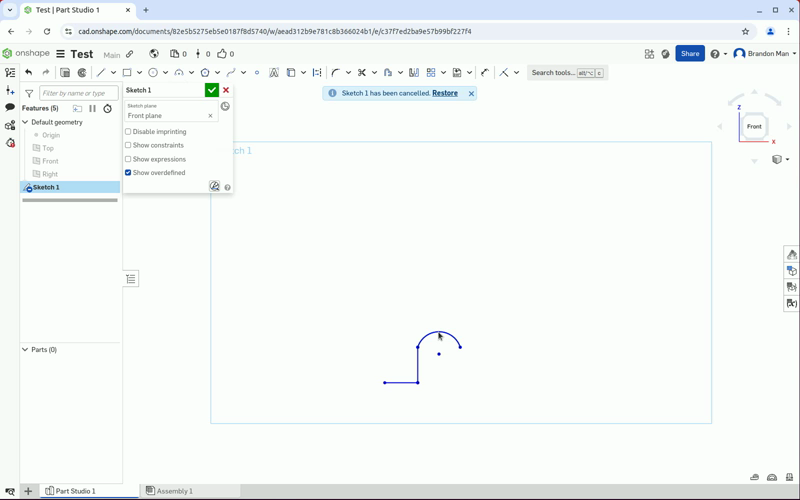
key(l)
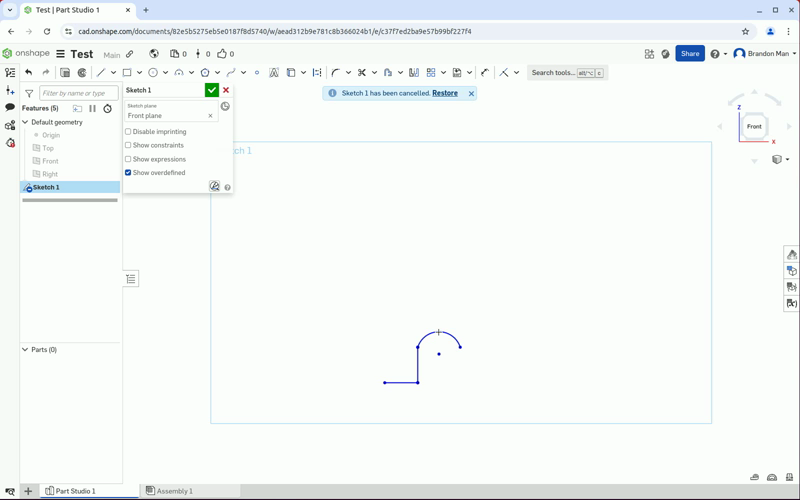
mouse_move(460, 347)
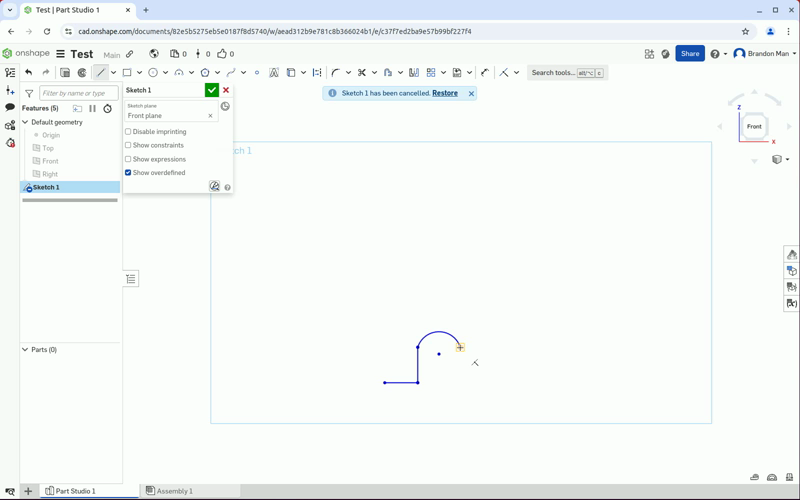
click(460, 347)
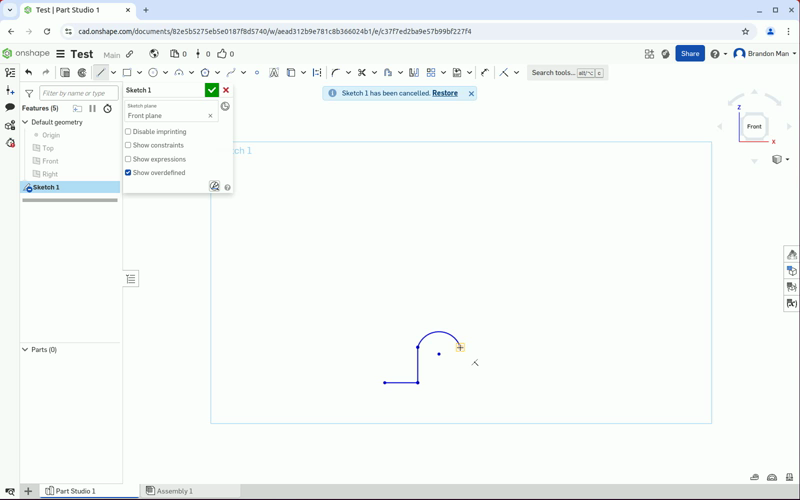
key_down(shift)
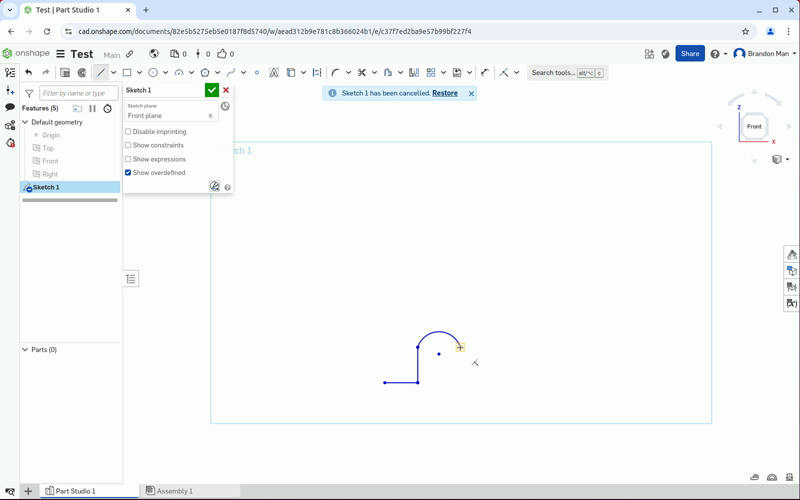
mouse_move(490, 347)
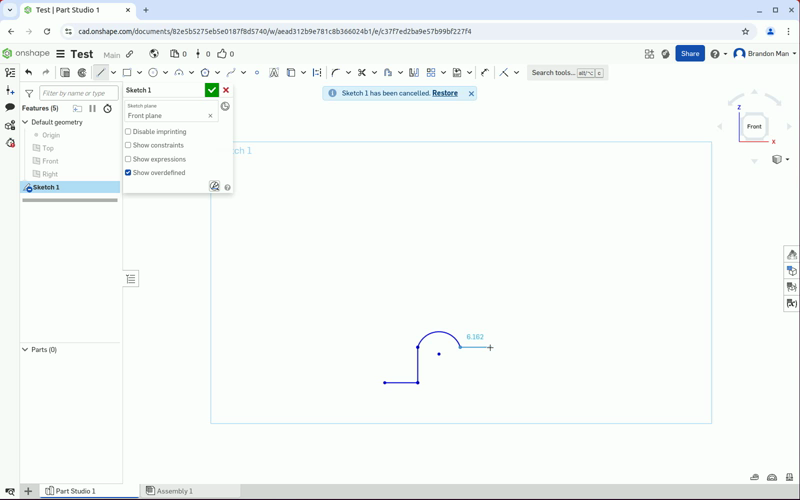
mouse_move(460, 382)
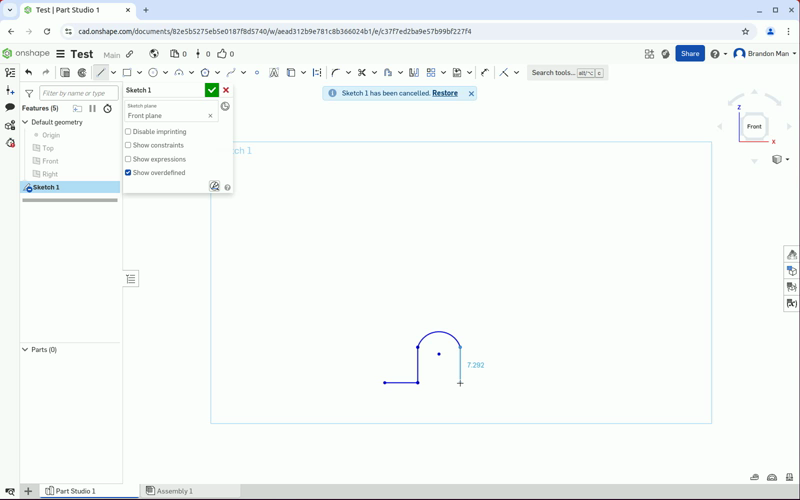
click(460, 382)
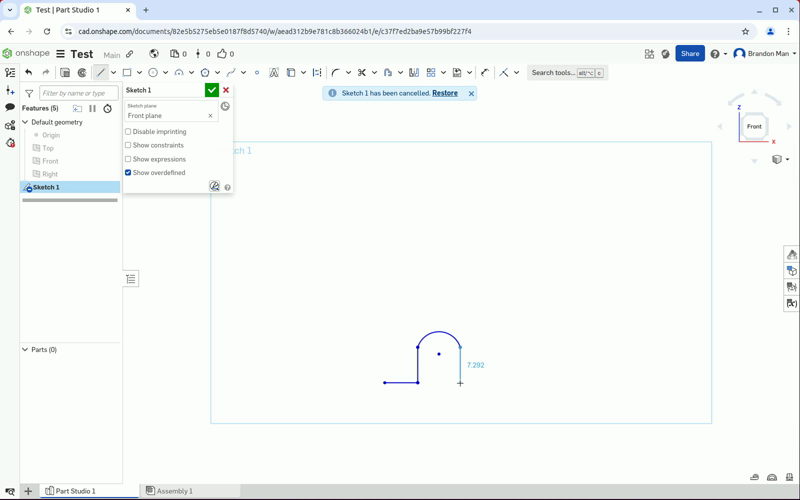
key_up(shift)
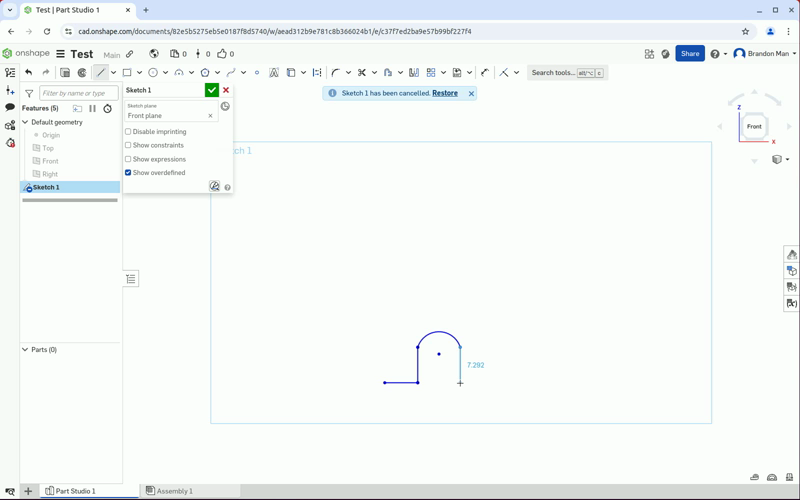
key_down(shift)
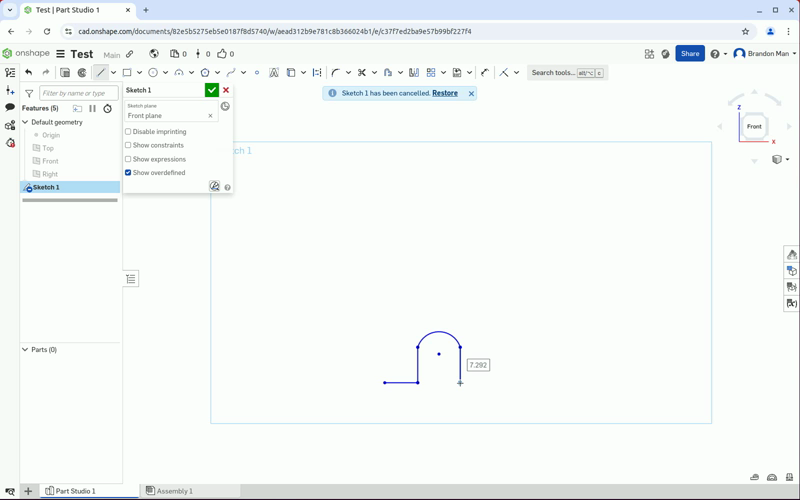
mouse_move(490, 382)
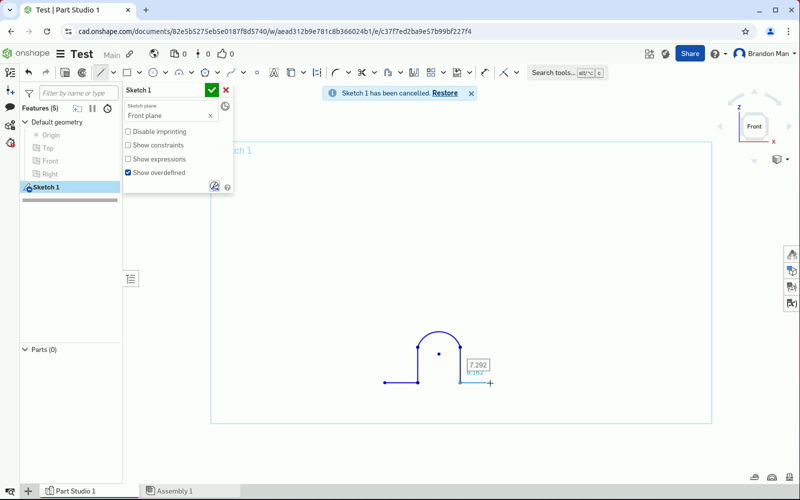
mouse_move(493, 382)
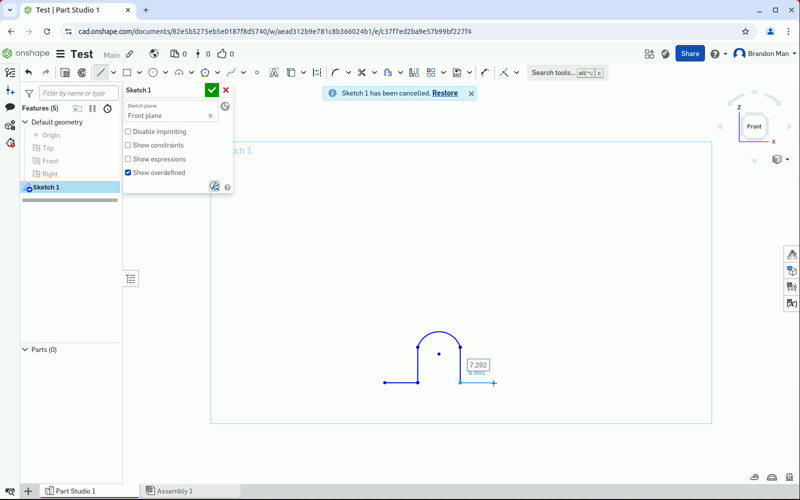
click(493, 382)
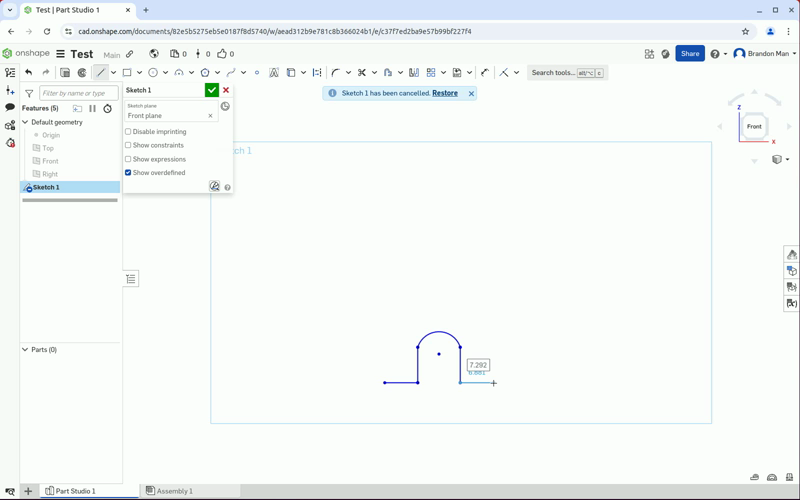
key_up(shift)
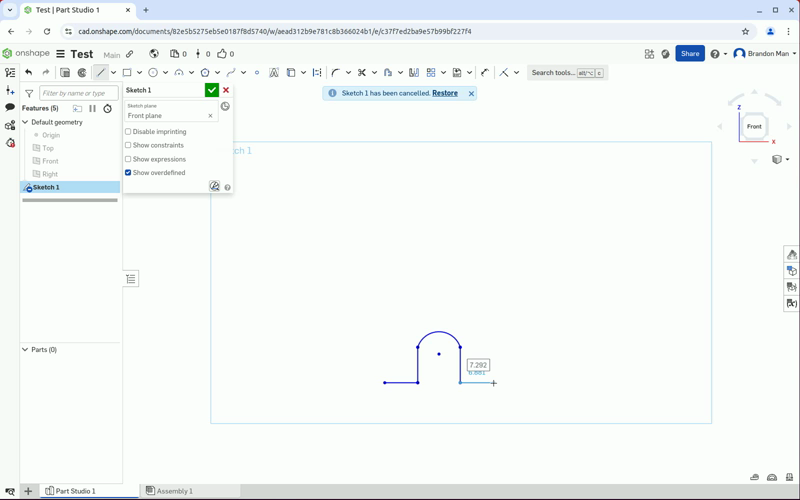
key_down(shift)
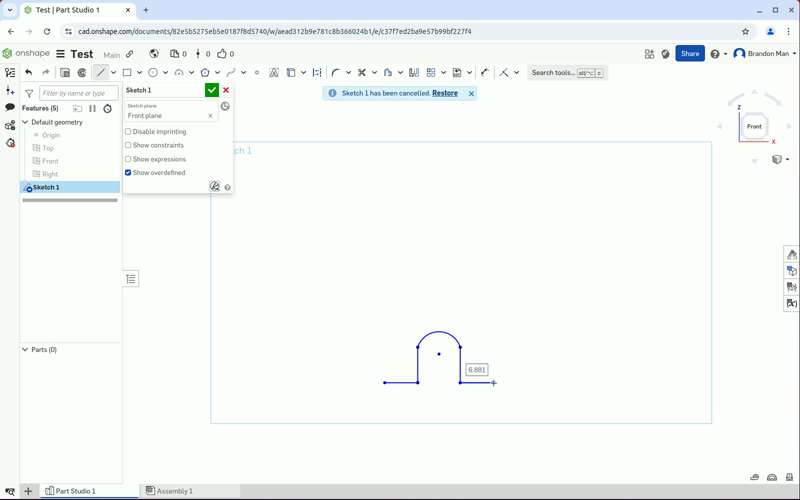
mouse_move(493, 171)
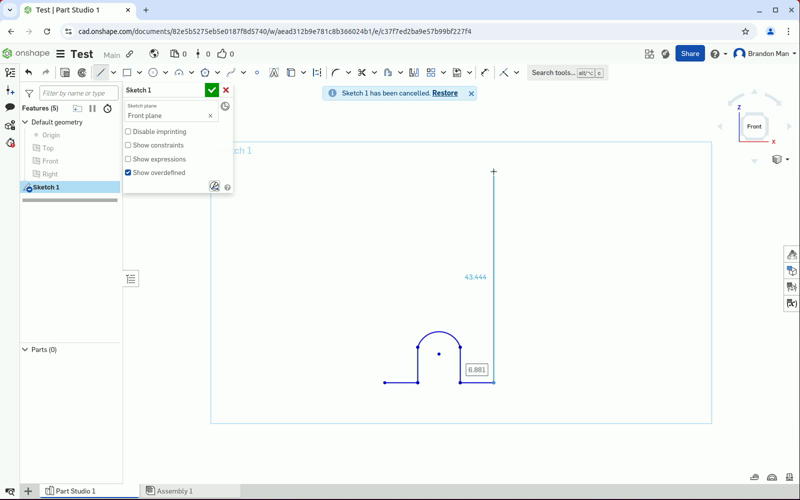
click(493, 171)
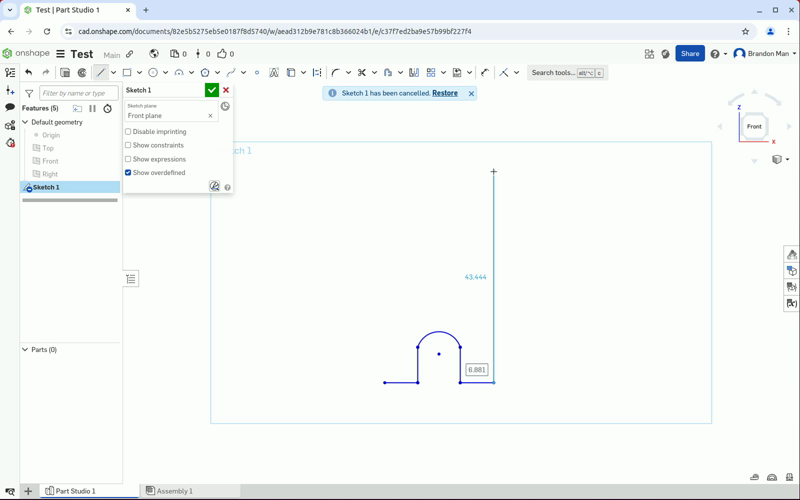
key_up(shift)
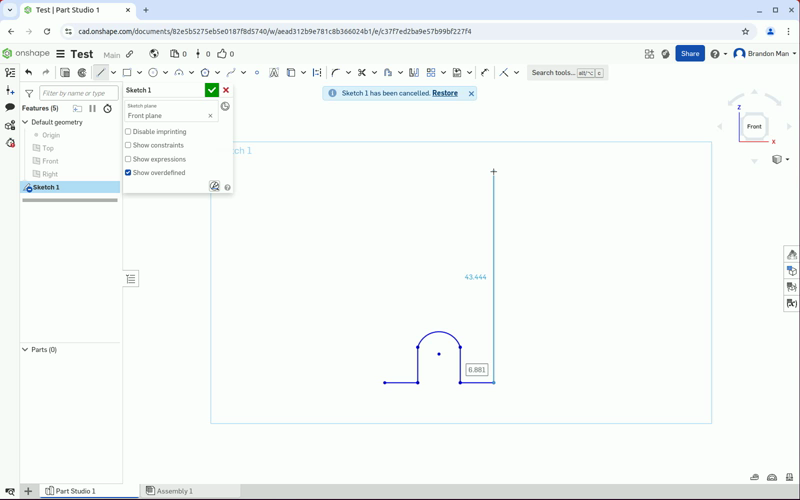
key_down(shift)
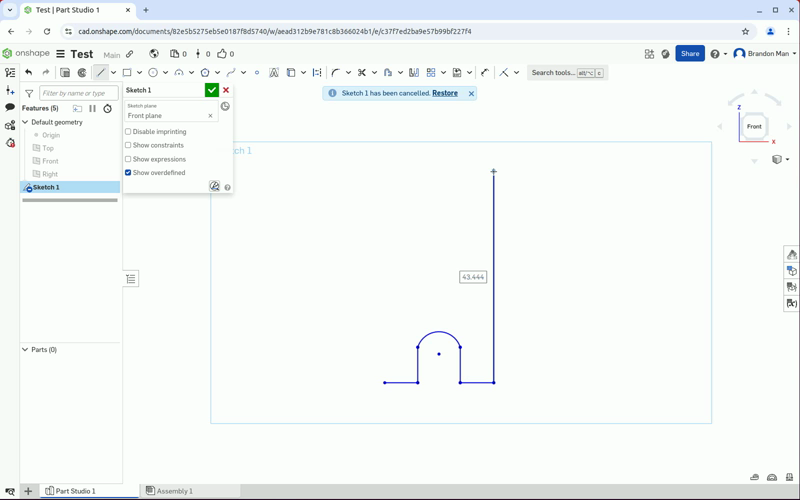
mouse_move(523, 171)
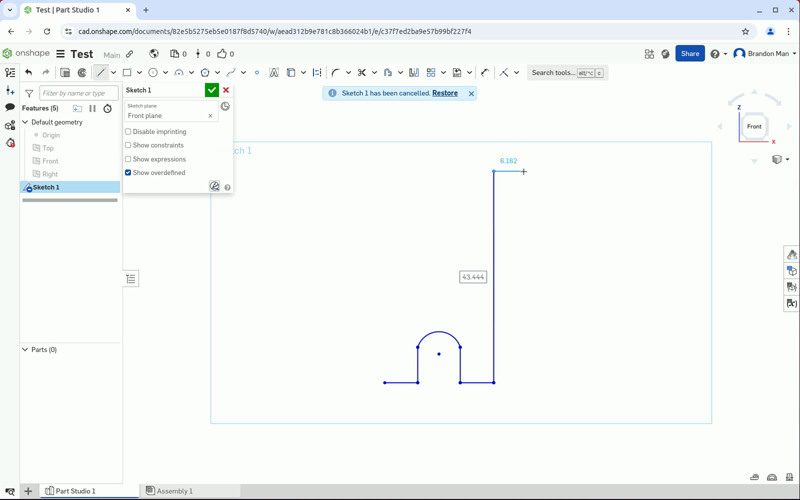
mouse_move(460, 171)
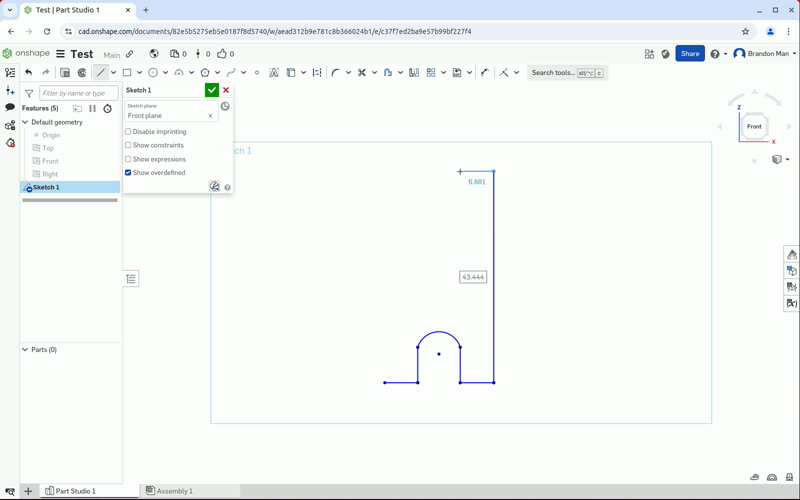
click(460, 171)
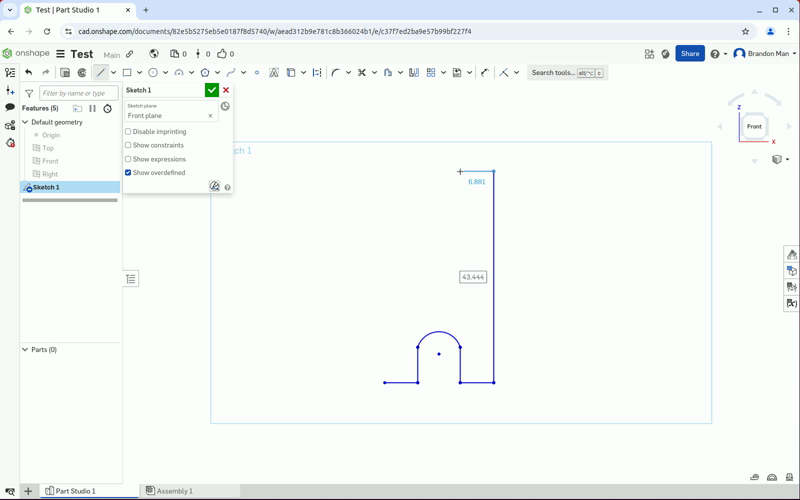
key_up(shift)
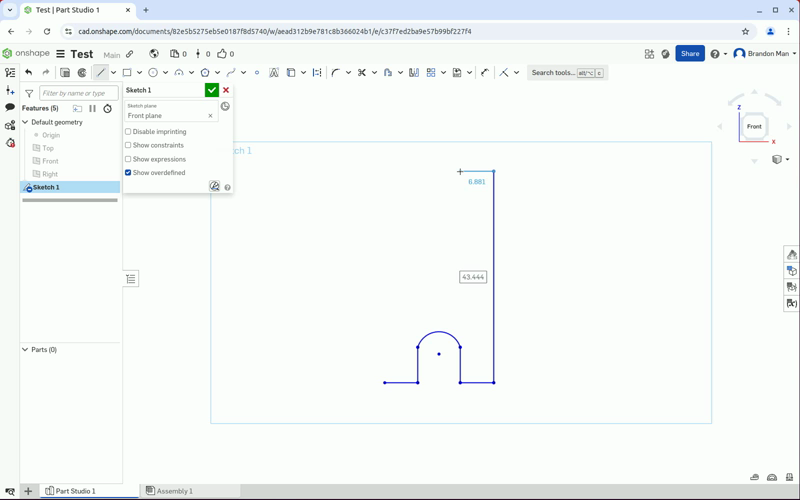
key_down(shift)
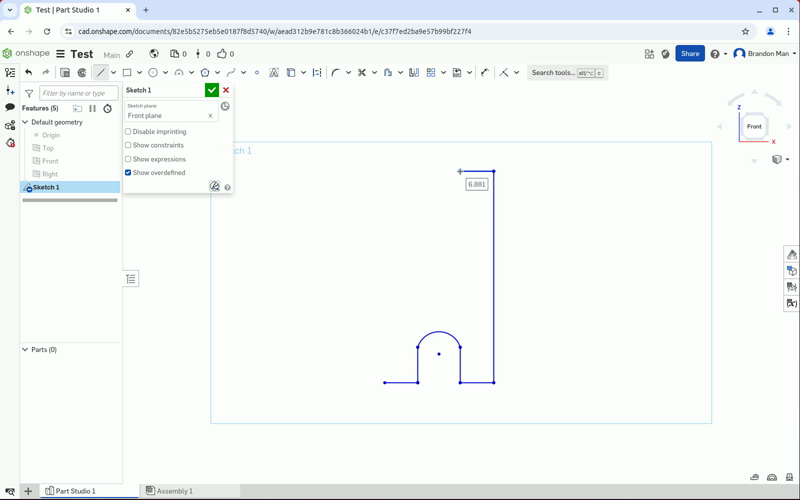
mouse_move(490, 171)
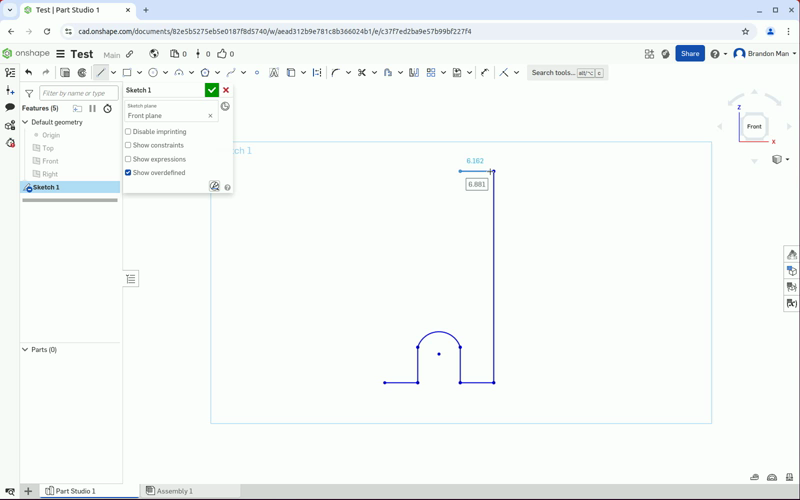
mouse_move(460, 204)
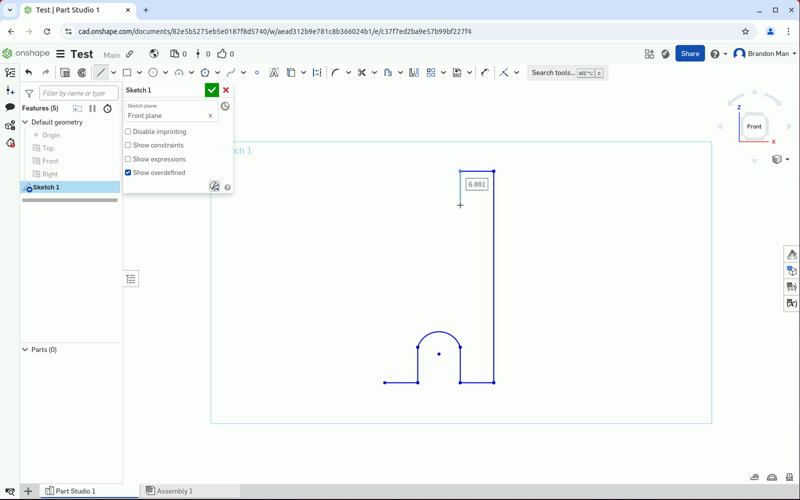
click(460, 204)
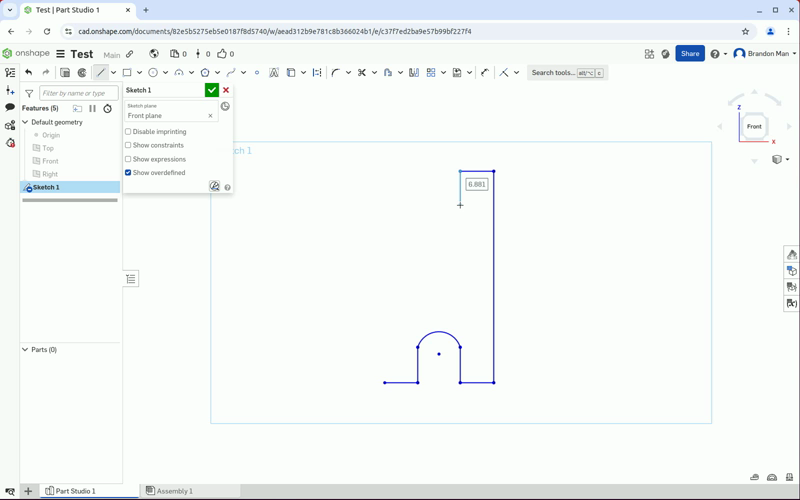
key_up(shift)
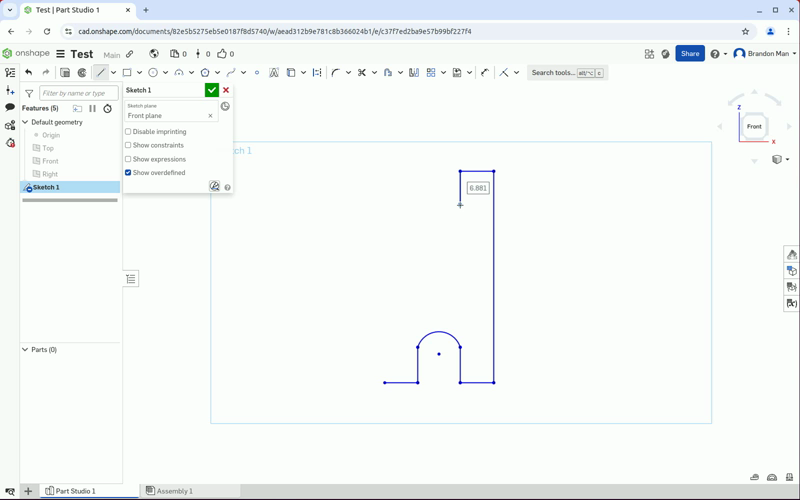
key(esc)
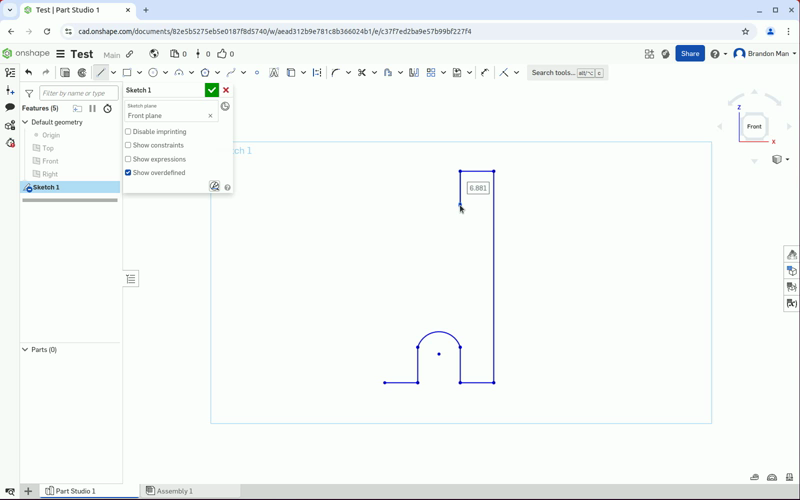
key(a)
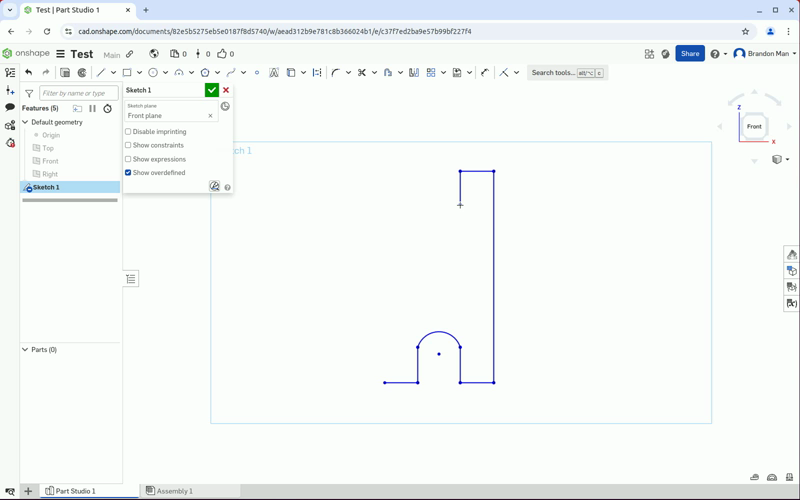
mouse_move(460, 204)
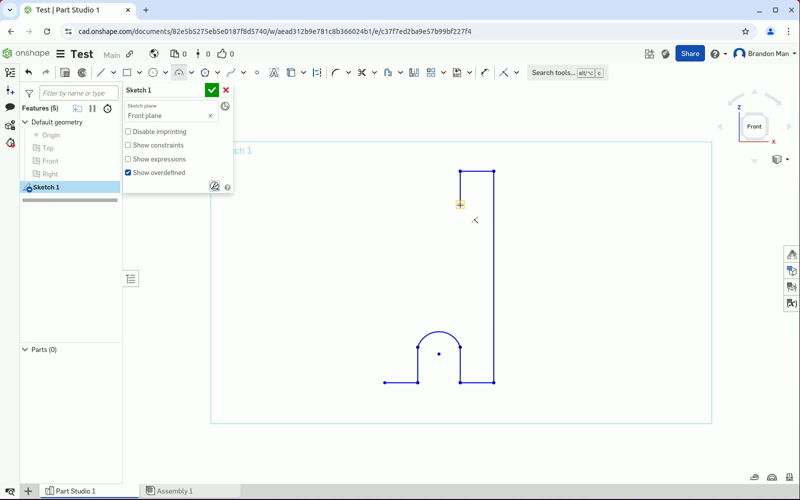
click(460, 204)
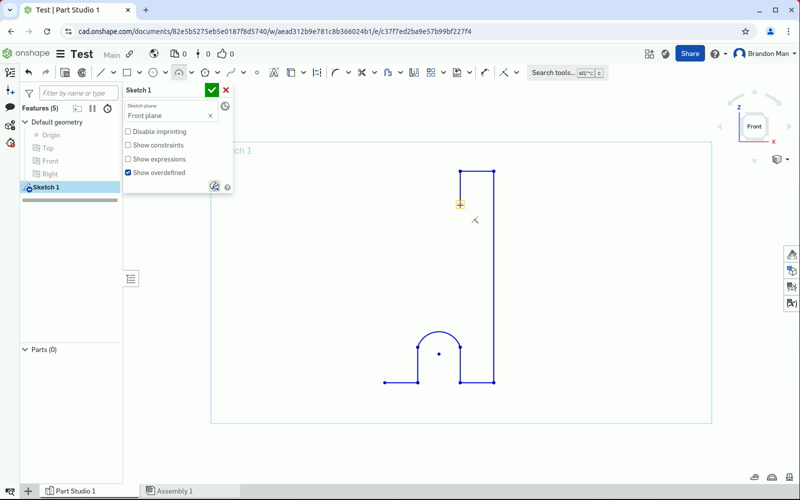
key_down(shift)
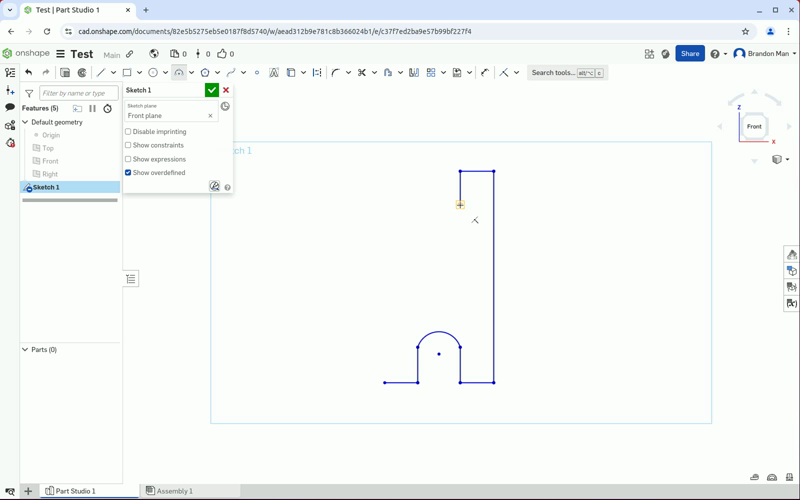
mouse_move(417, 204)
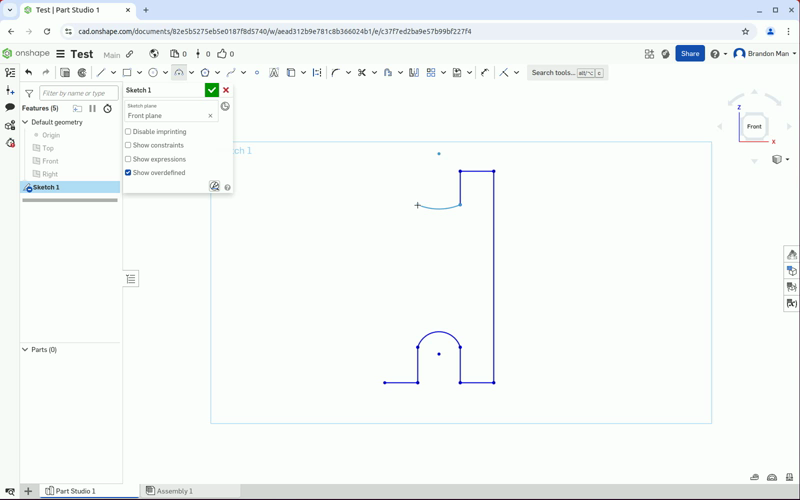
click(417, 204)
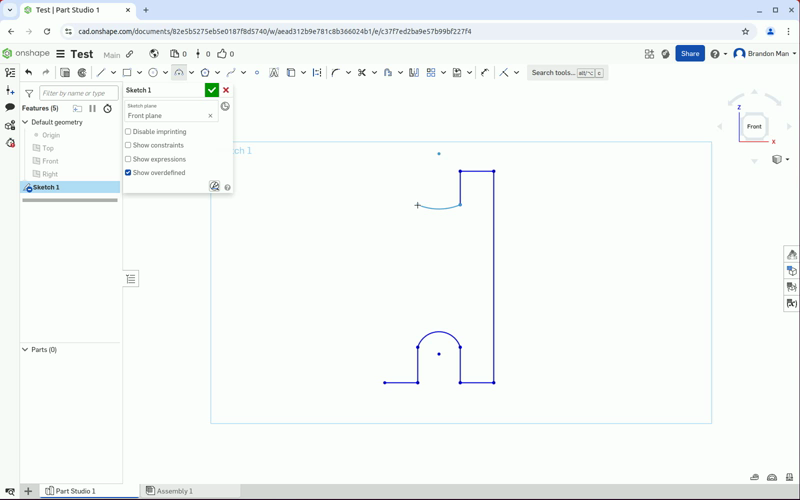
mouse_move(438, 219)
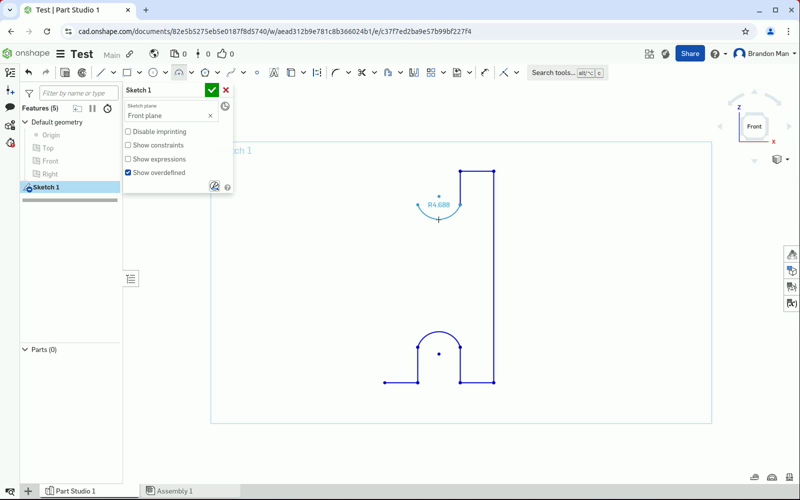
click(438, 219)
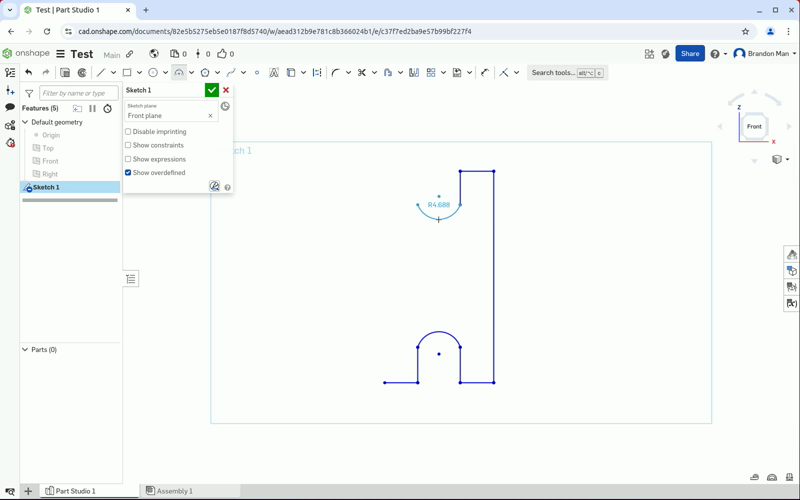
key_up(shift)
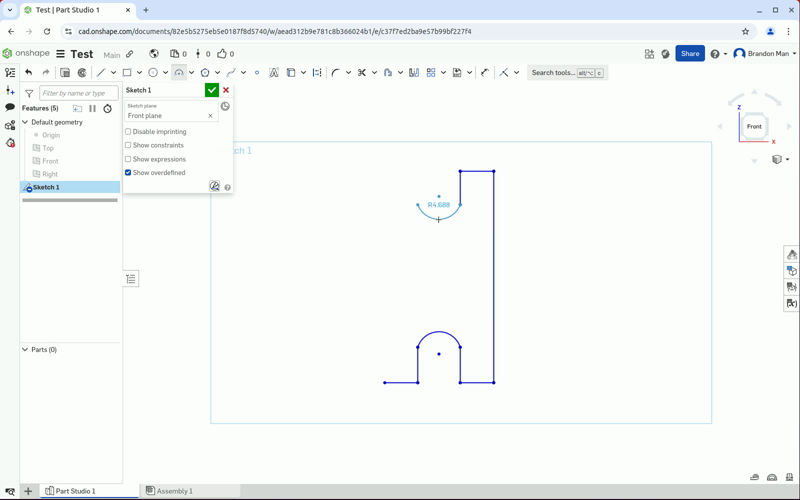
key(esc)
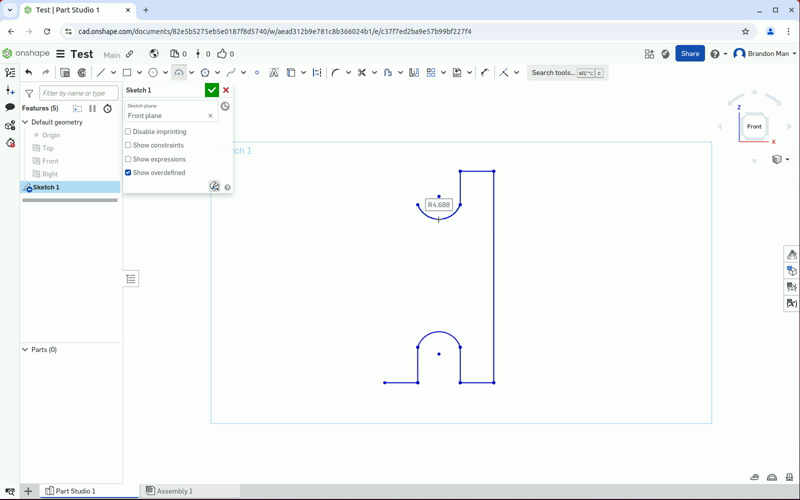
key(l)
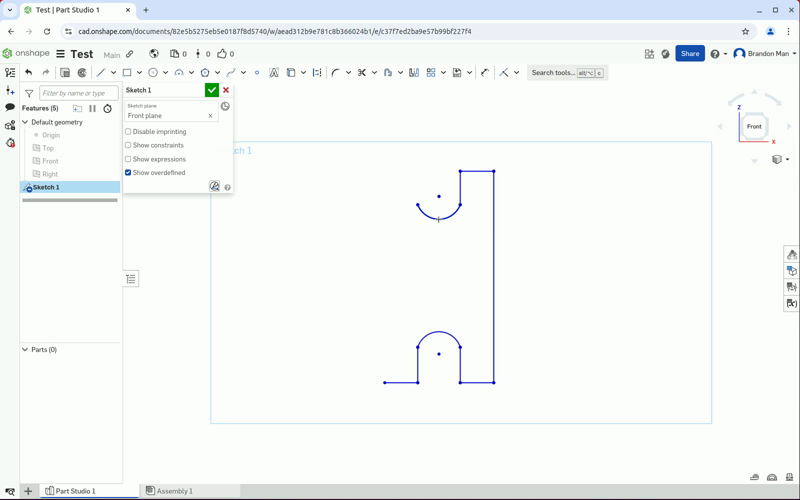
mouse_move(417, 204)
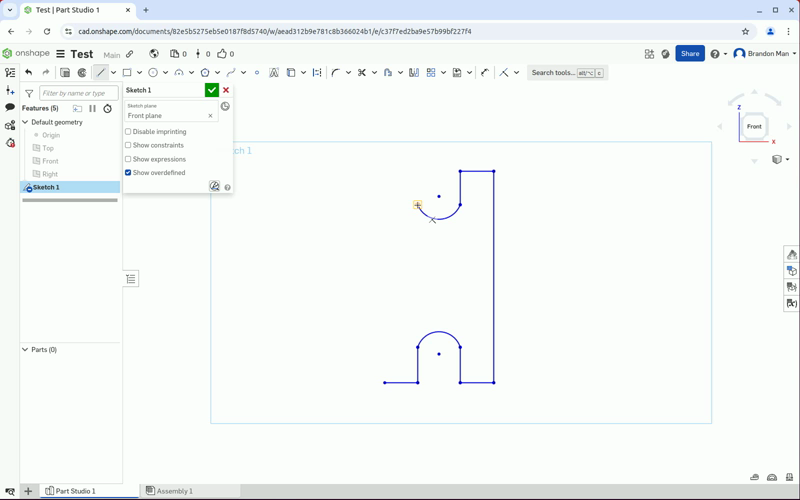
click(417, 204)
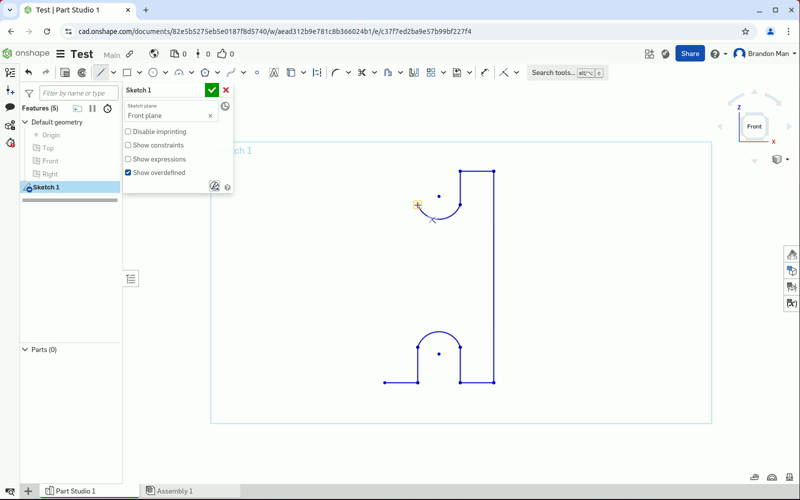
key_down(shift)
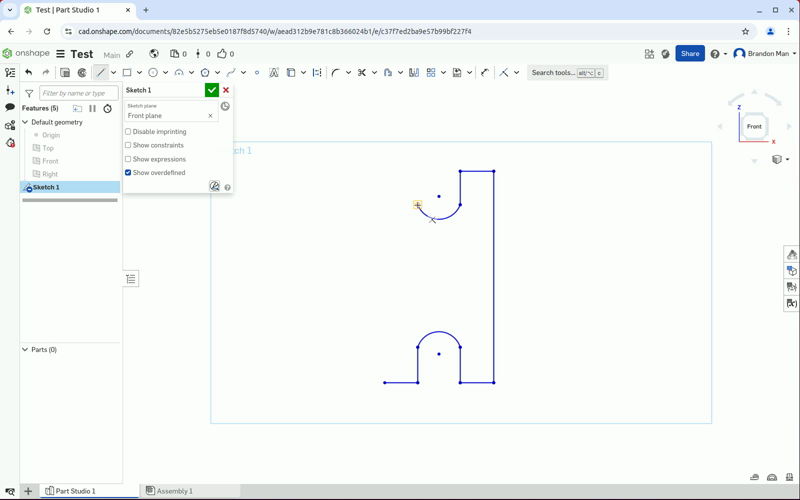
mouse_move(447, 204)
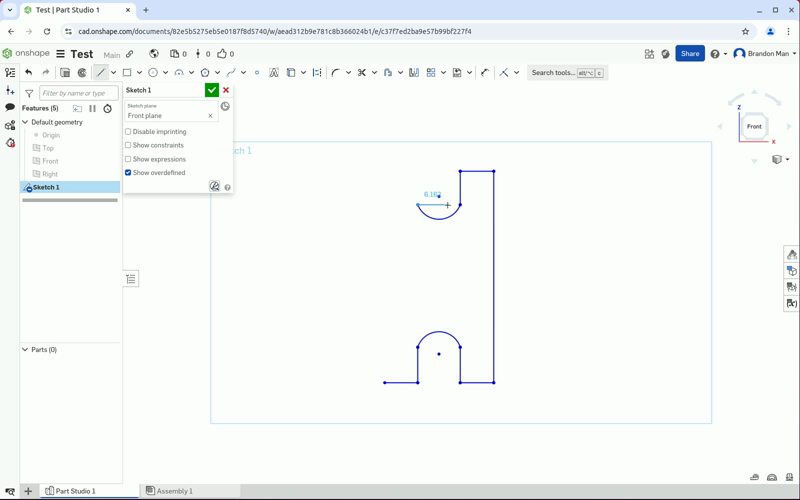
mouse_move(417, 171)
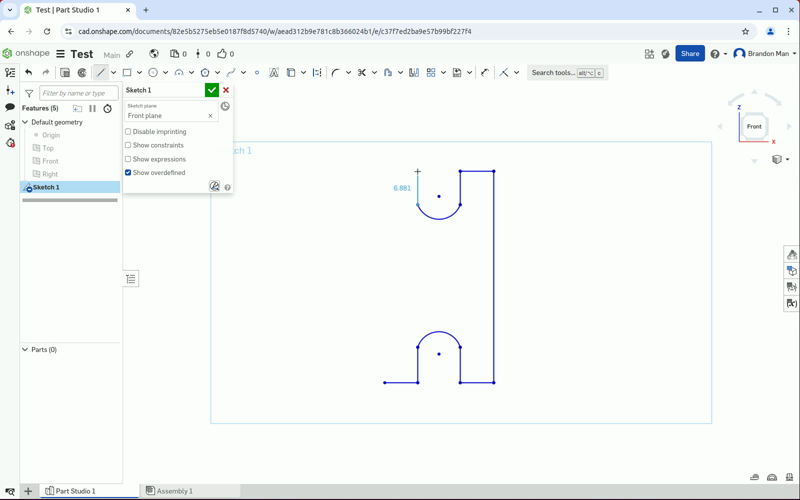
click(417, 171)
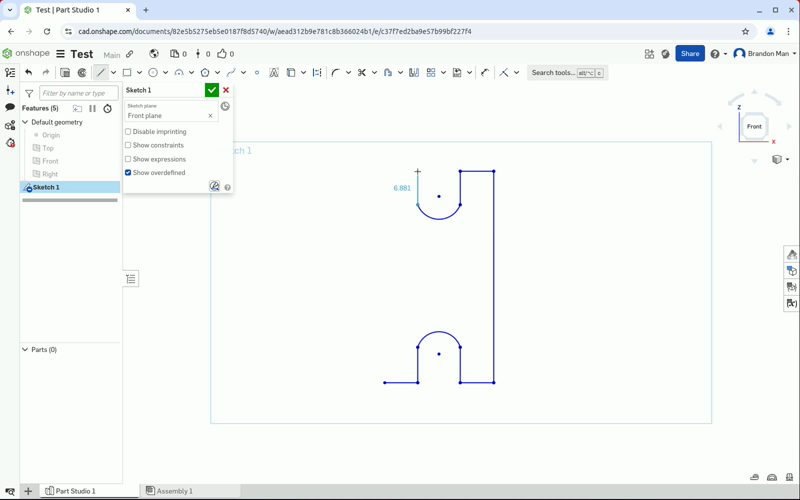
key_up(shift)
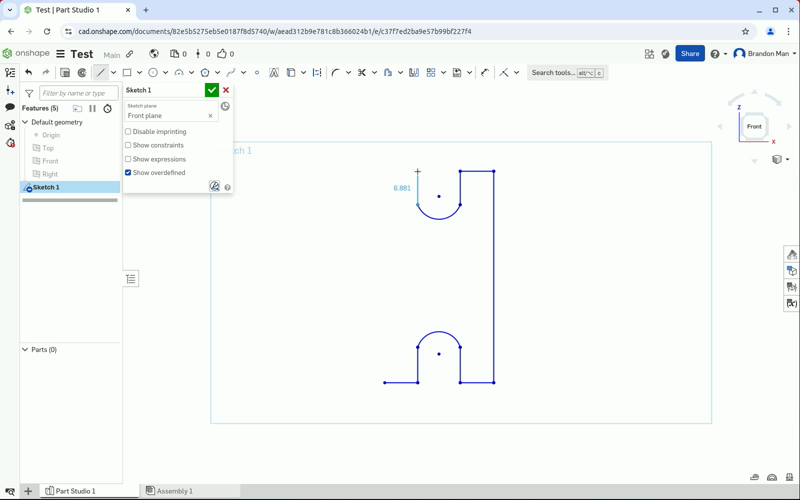
key_down(shift)
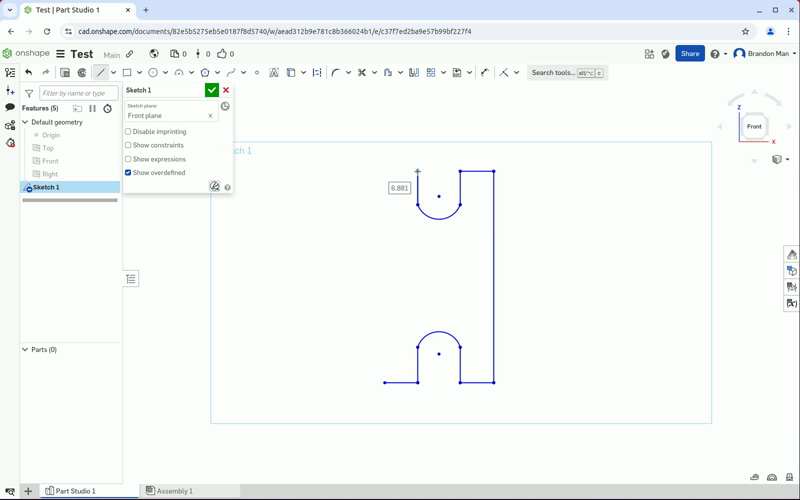
mouse_move(447, 171)
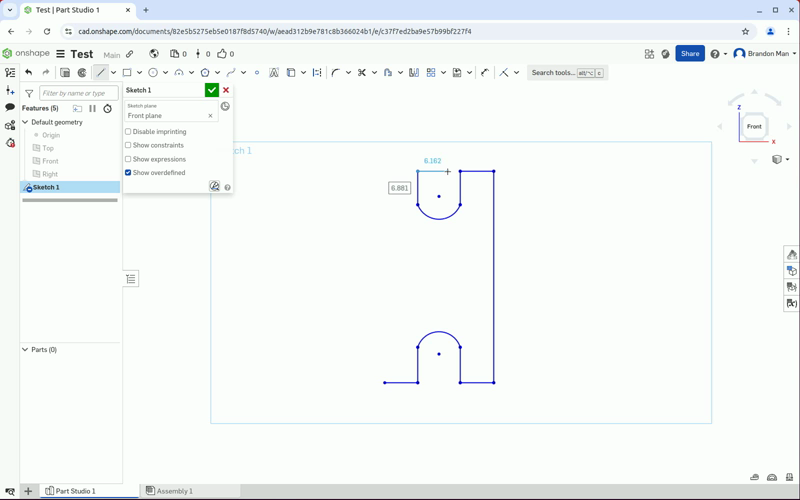
mouse_move(384, 171)
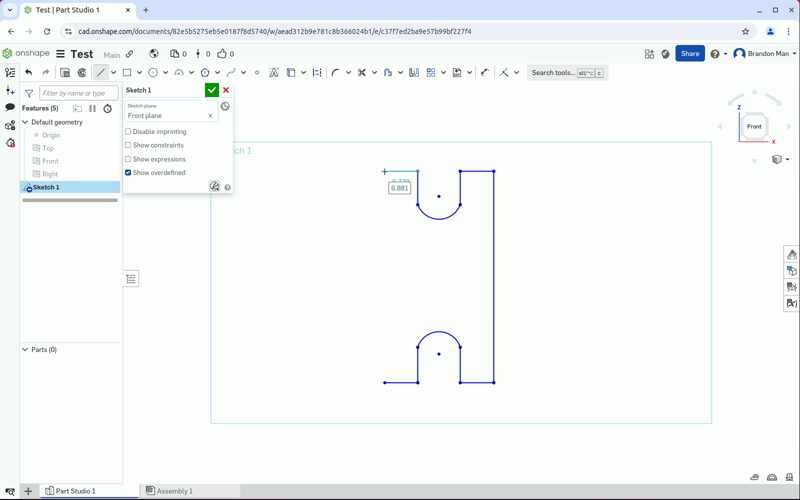
click(384, 171)
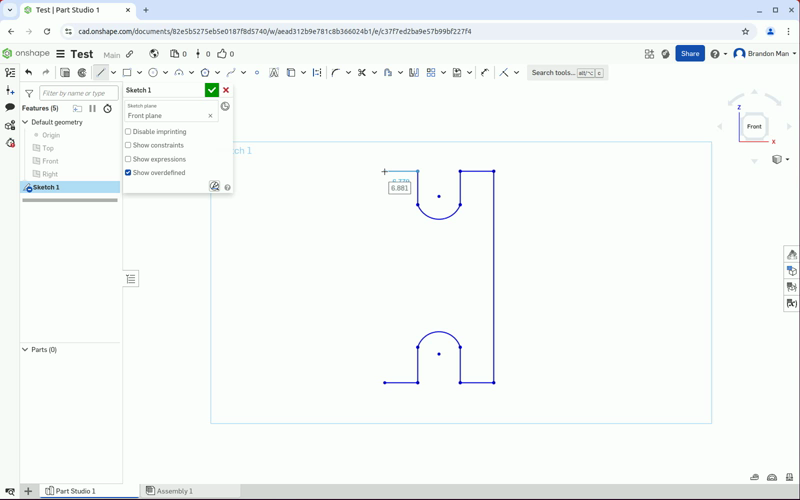
key_up(shift)
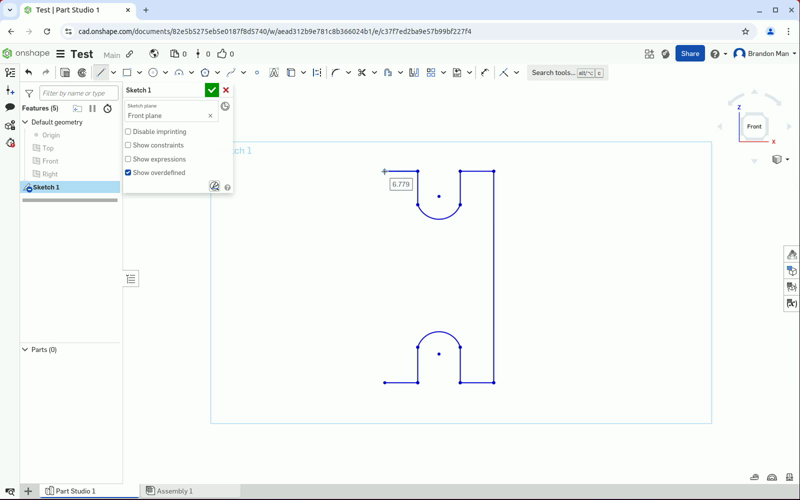
key_down(shift)
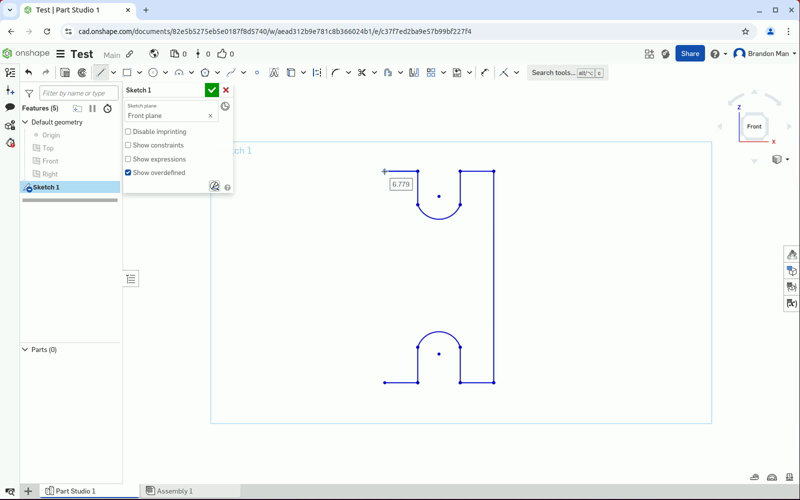
mouse_move(384, 382)
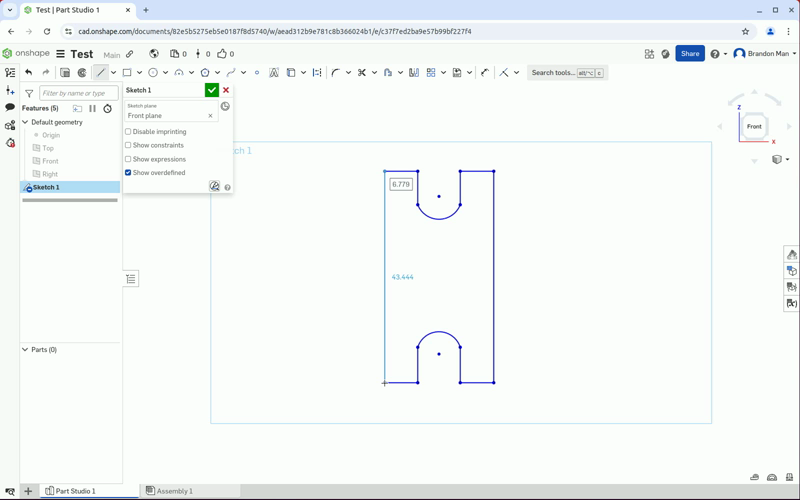
key_up(shift)
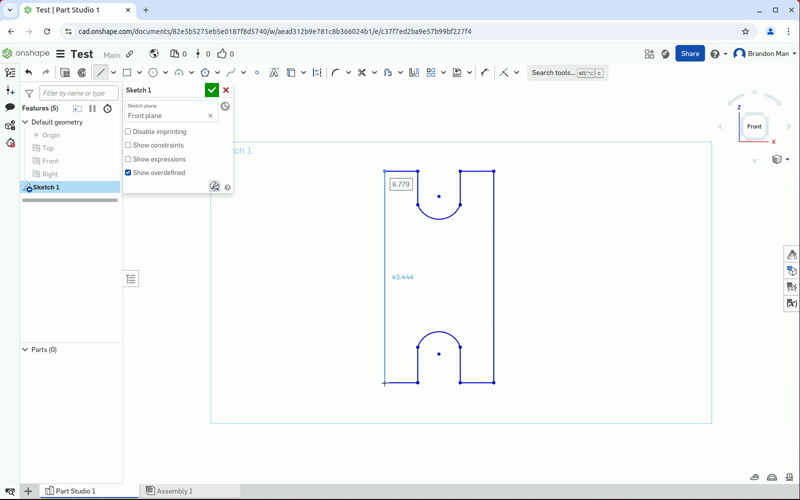
click(384, 382)
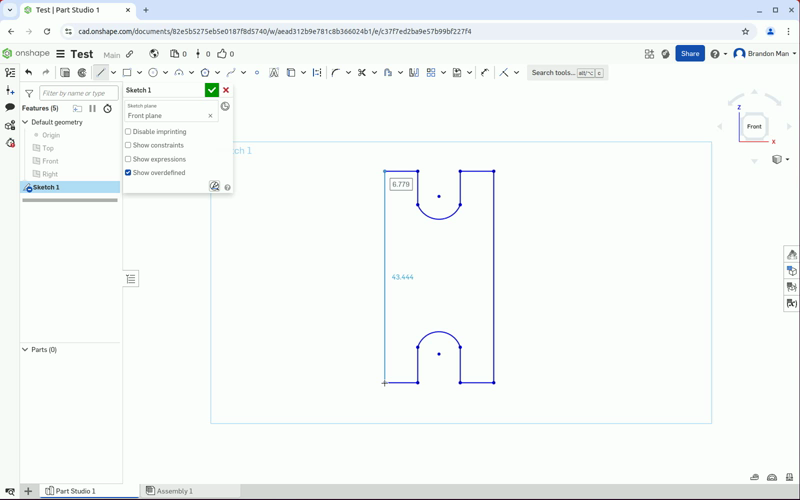
key(esc)
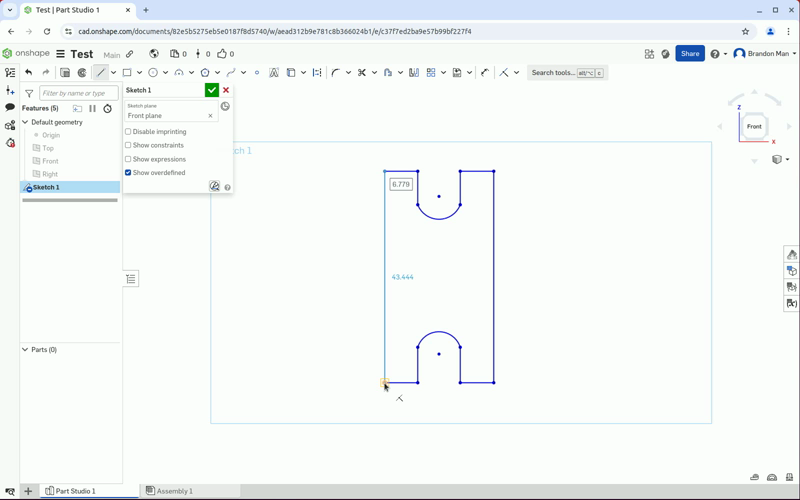
mouse_move(475, 331)
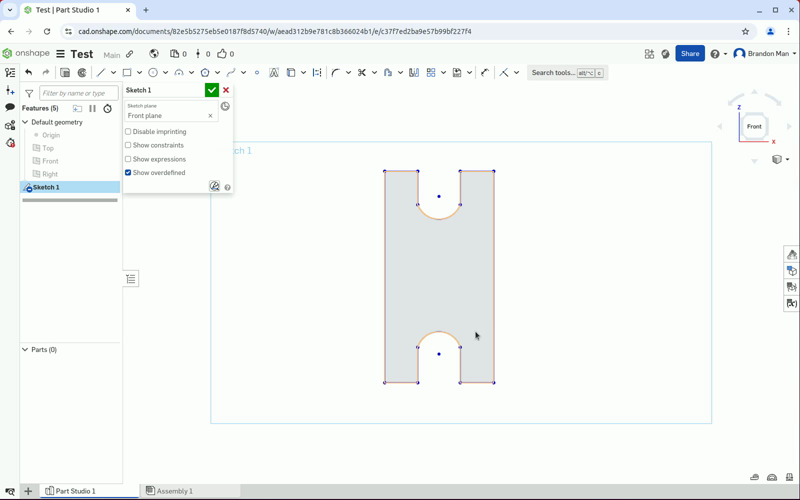
click(475, 331)
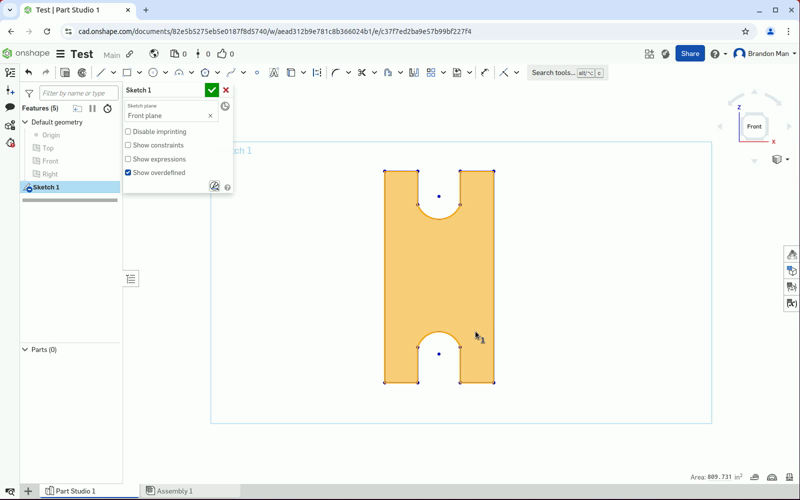
mouse_move(73, 352)
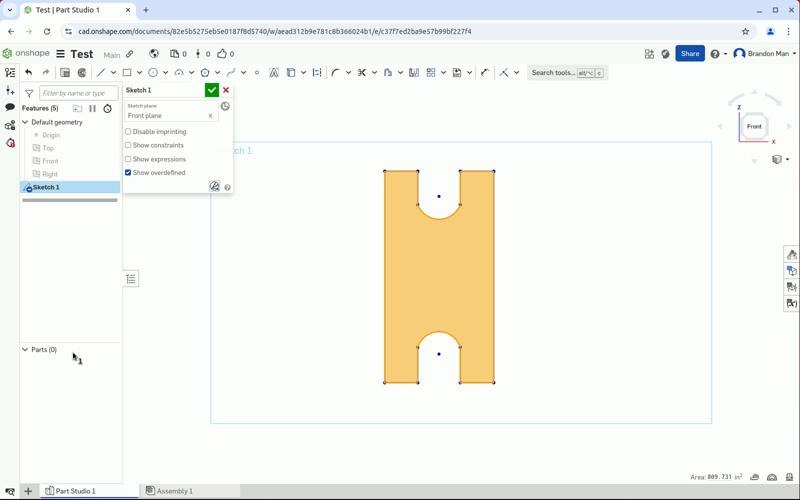
key(shift+y)
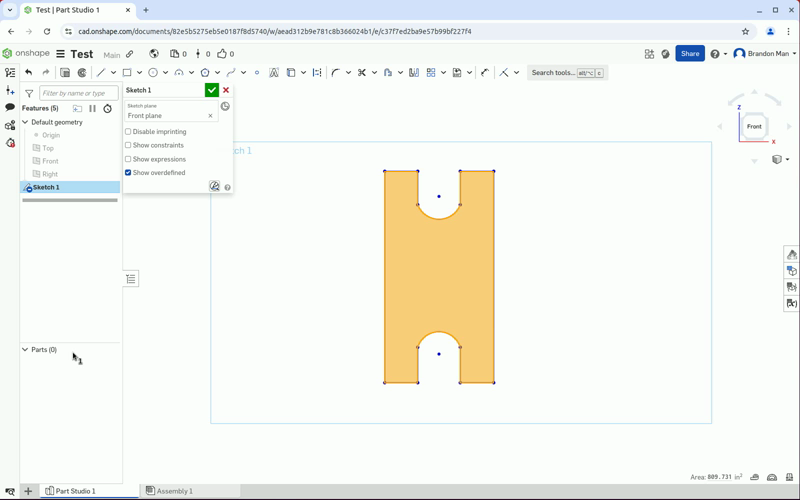
key(shift+e)
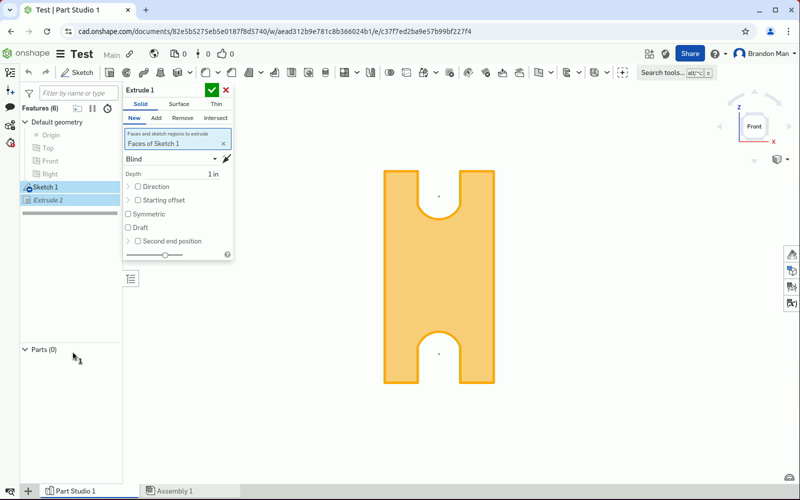
mouse_move(143, 106)
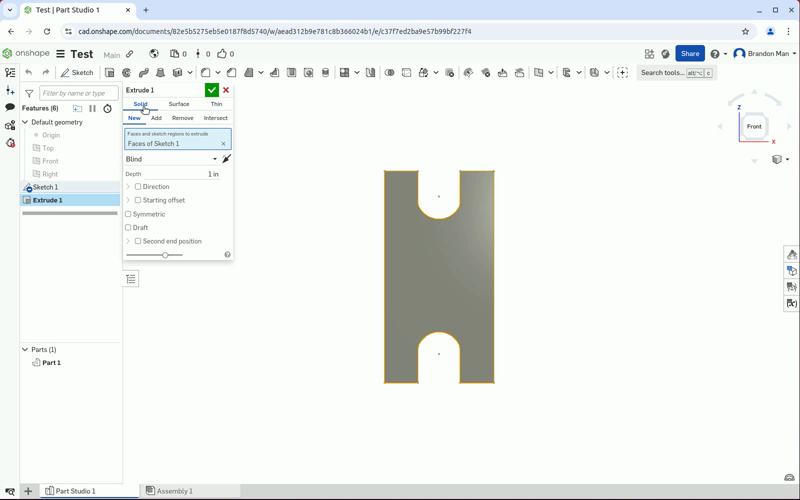
click(143, 106)
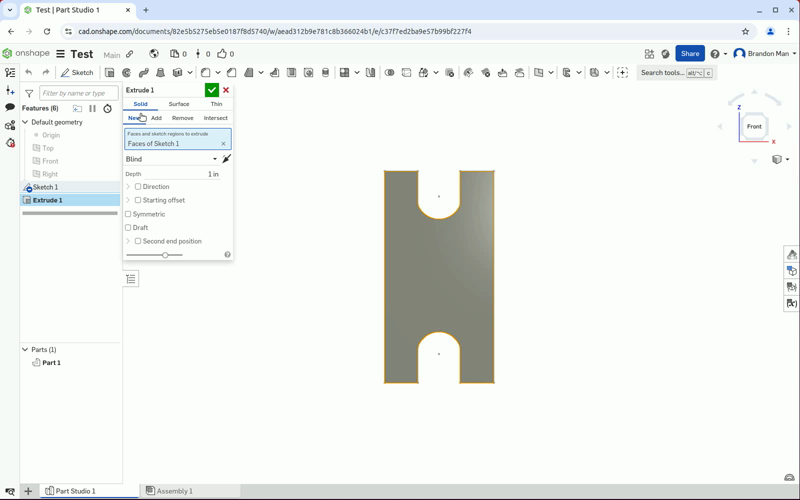
mouse_move(137, 120)
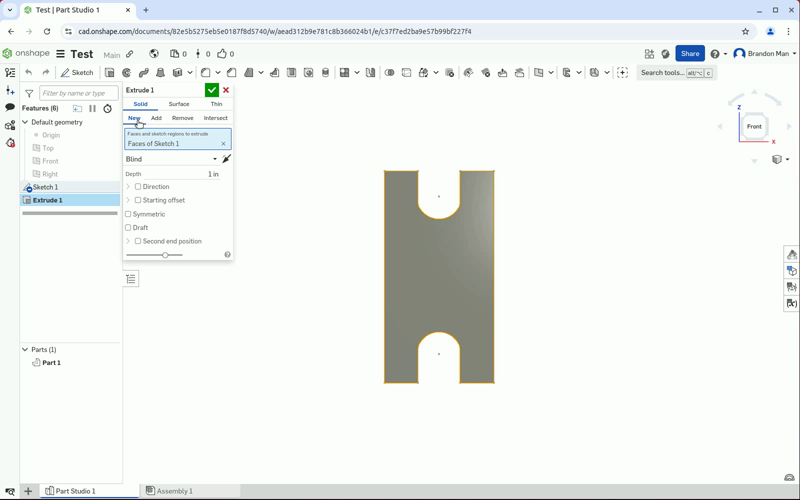
click(137, 120)
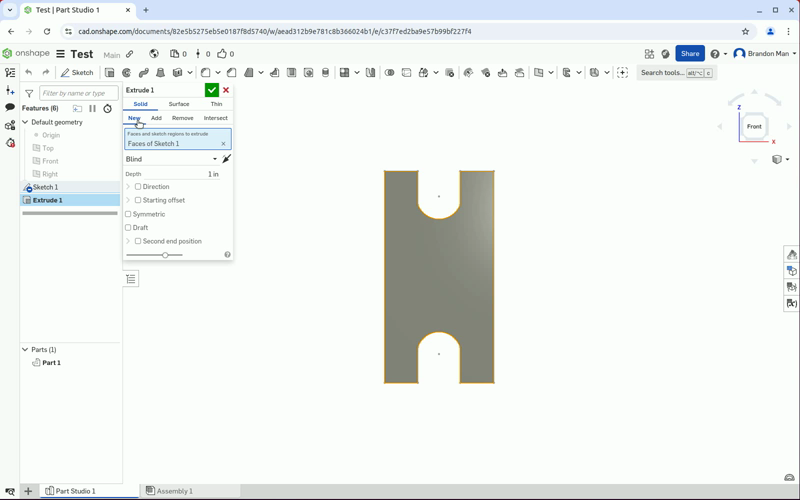
key(tab, 4)
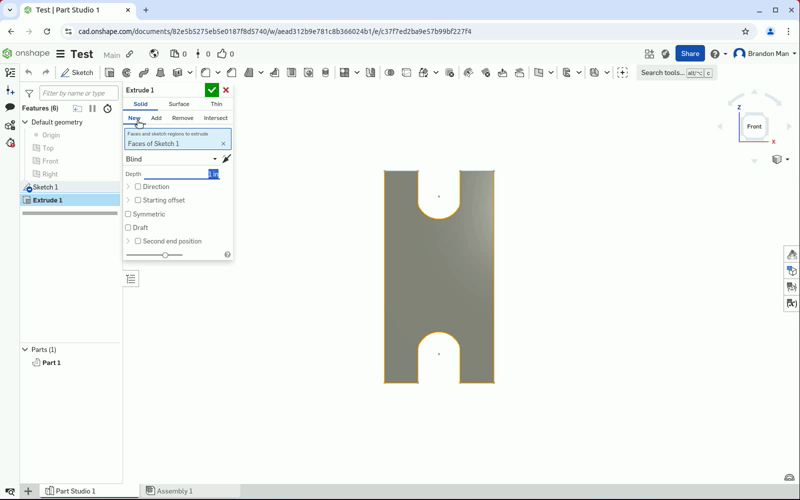
text(9.628)
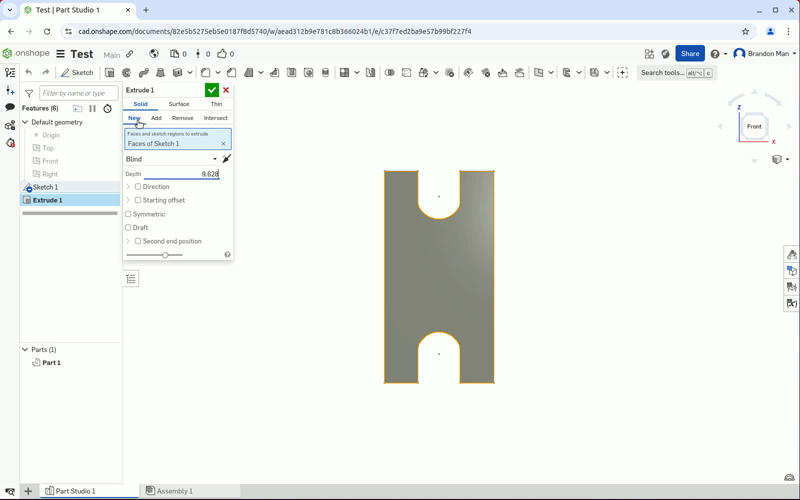
key(enter)
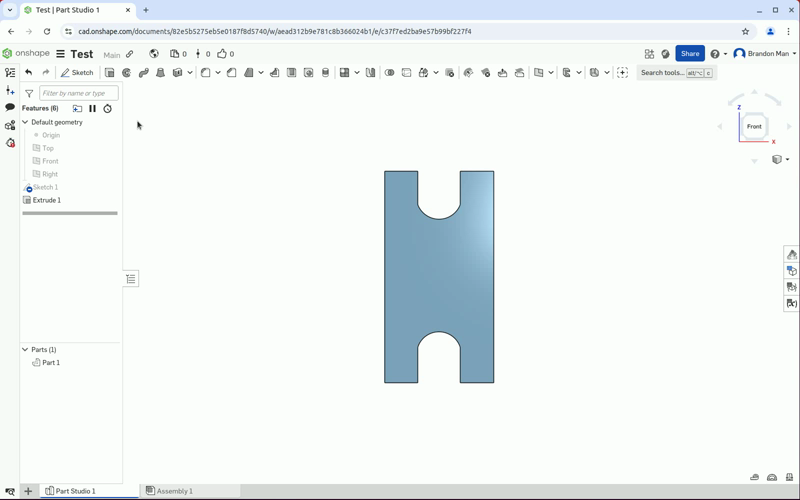
key(shift+h)
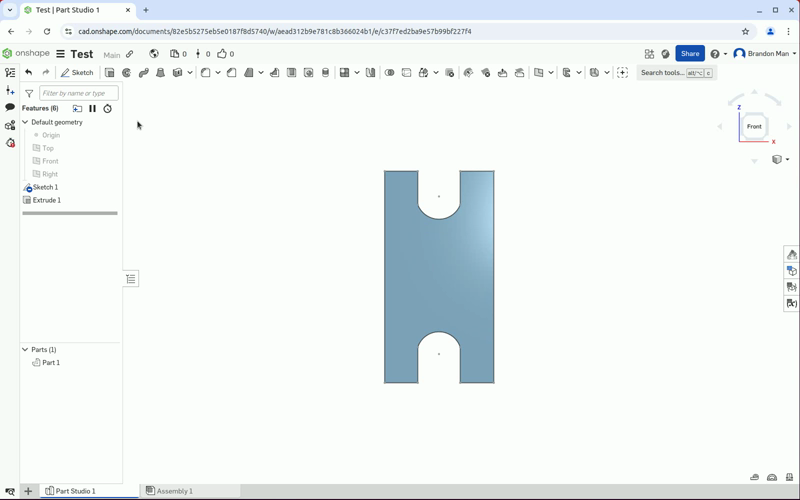
key(shift+h)
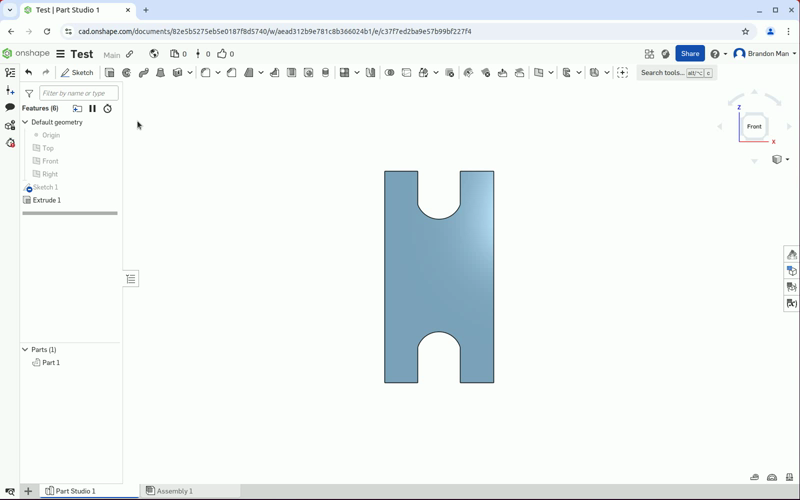
mouse_move(73, 189)
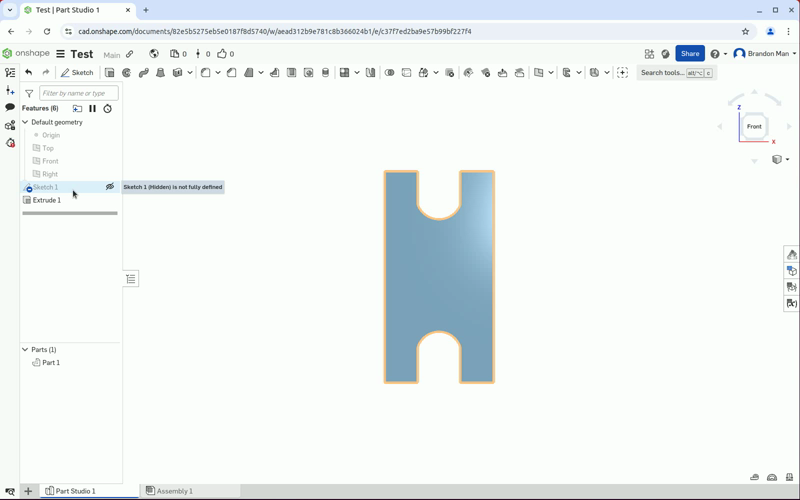
click(73, 189)
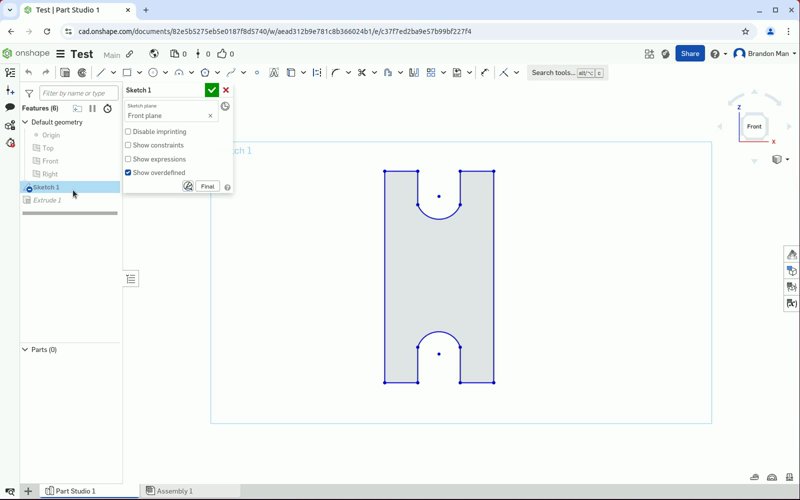
mouse_move(229, 92)
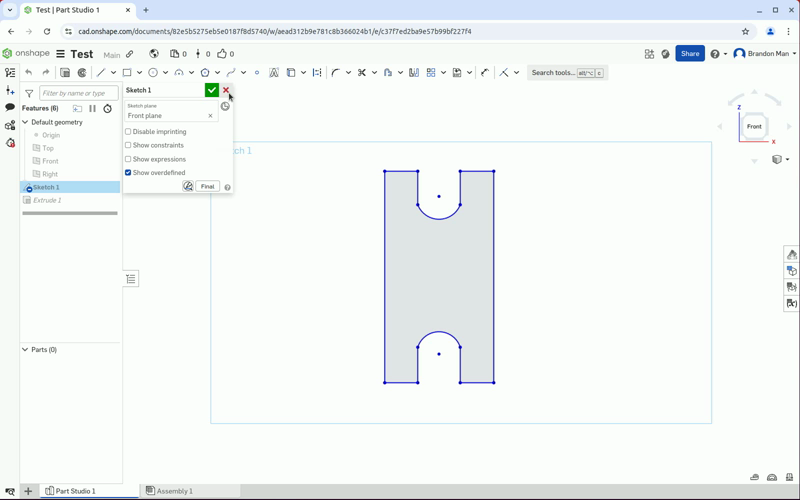
click(229, 92)
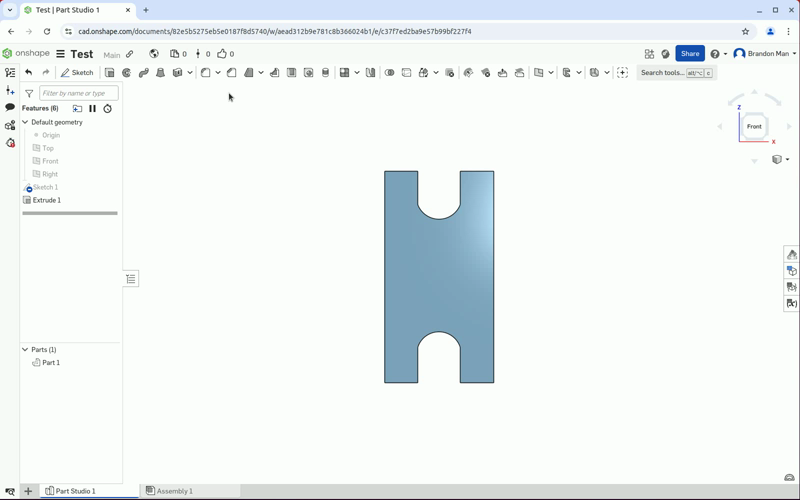
mouse_move(541, 75)
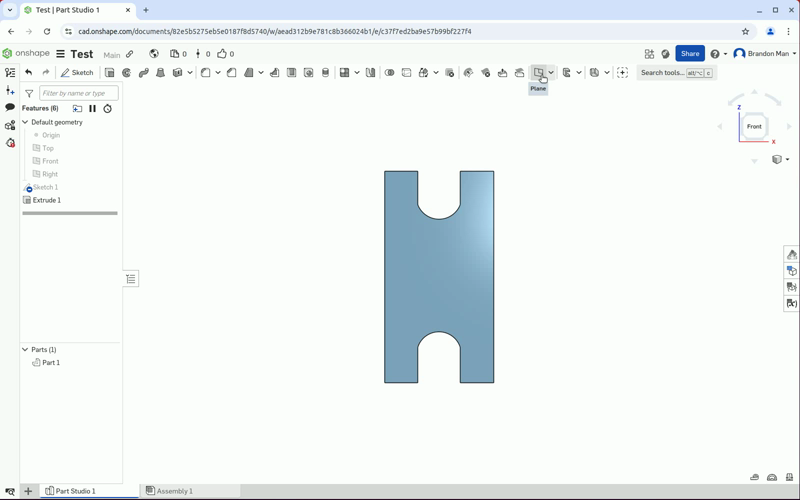
click(541, 75)
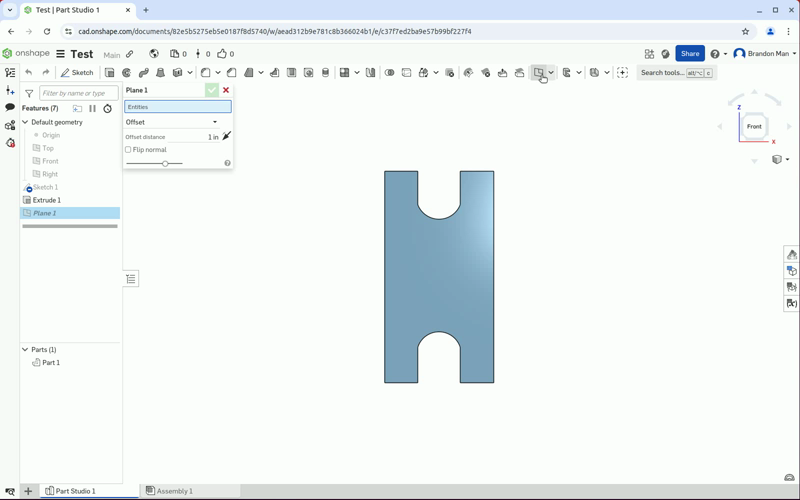
mouse_move(73, 163)
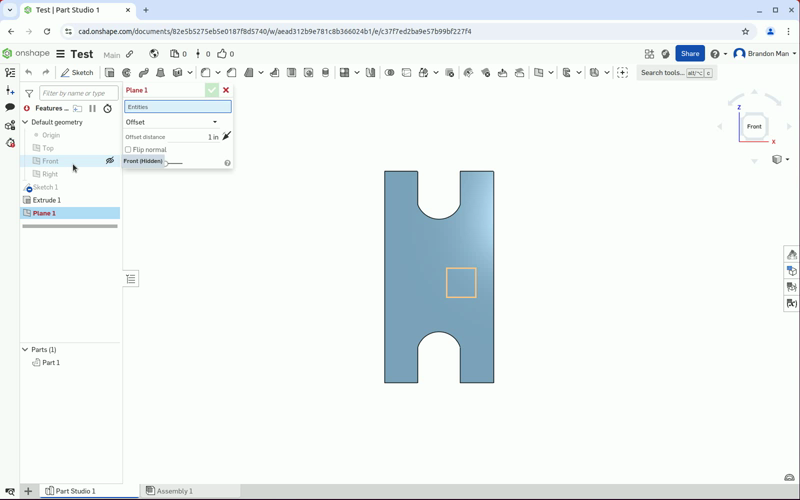
click(73, 163)
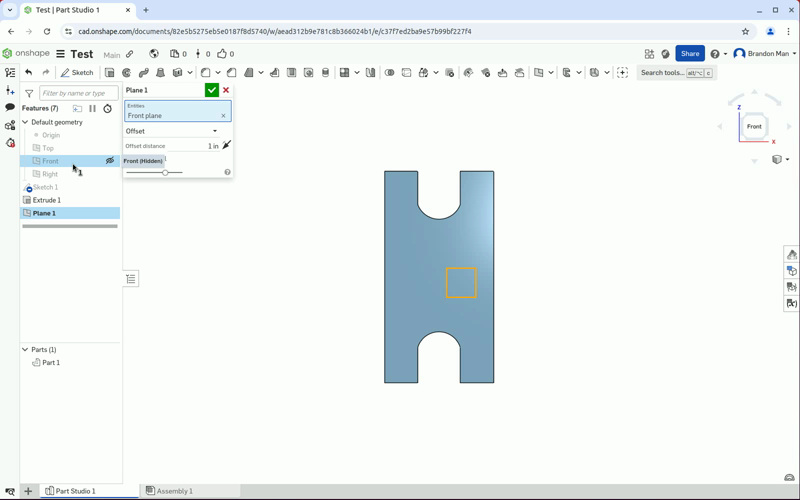
key(tab, 2)
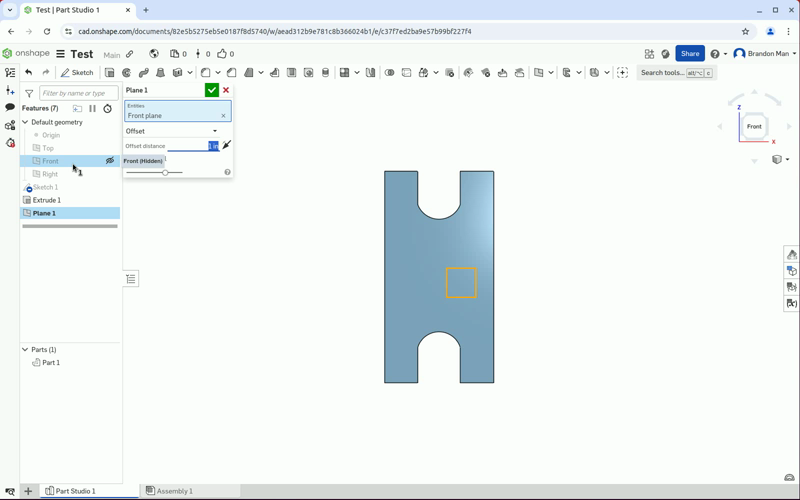
text(9.613)
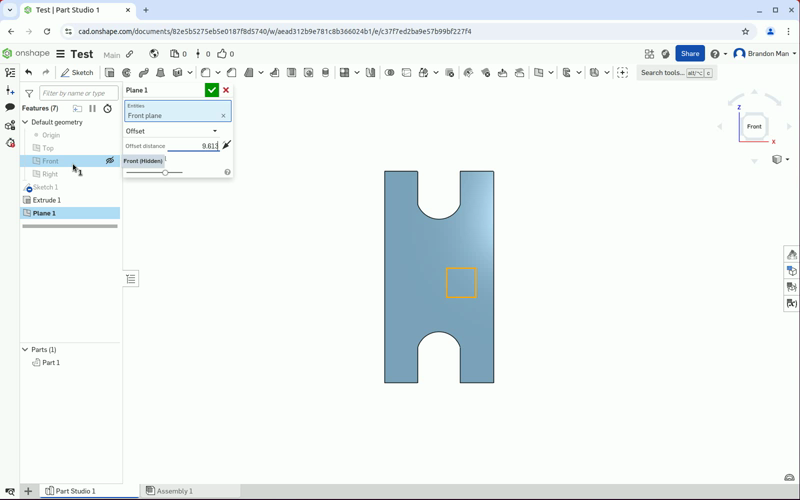
key(enter, 2)
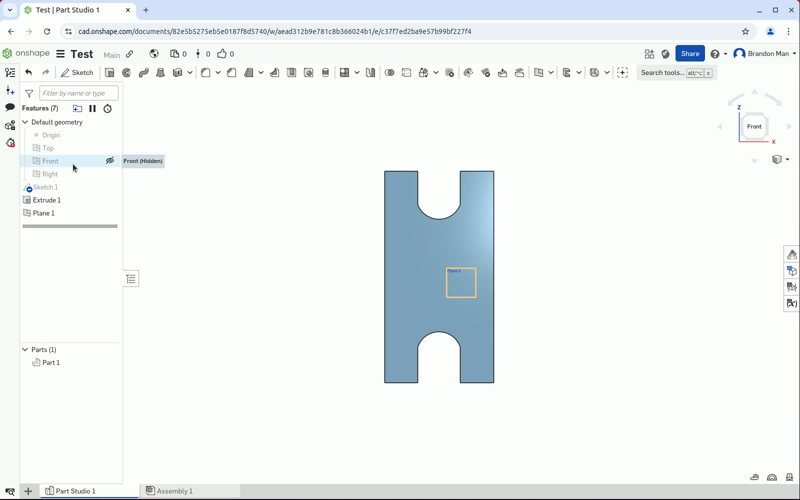
key(shift+s)
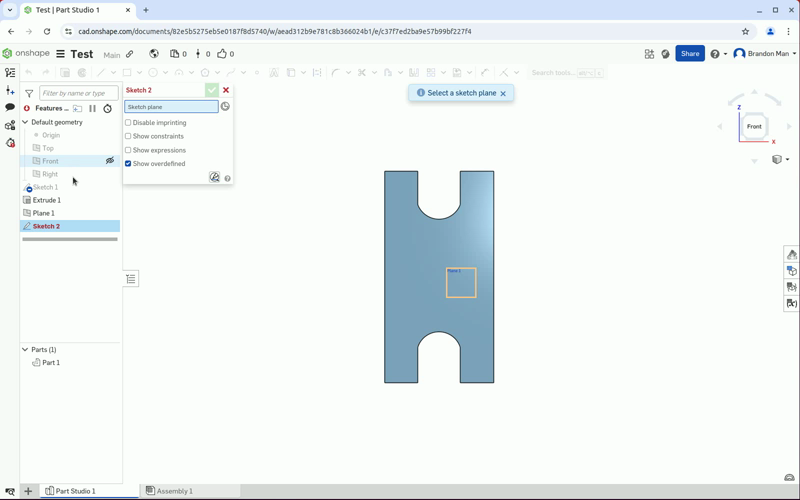
mouse_move(73, 215)
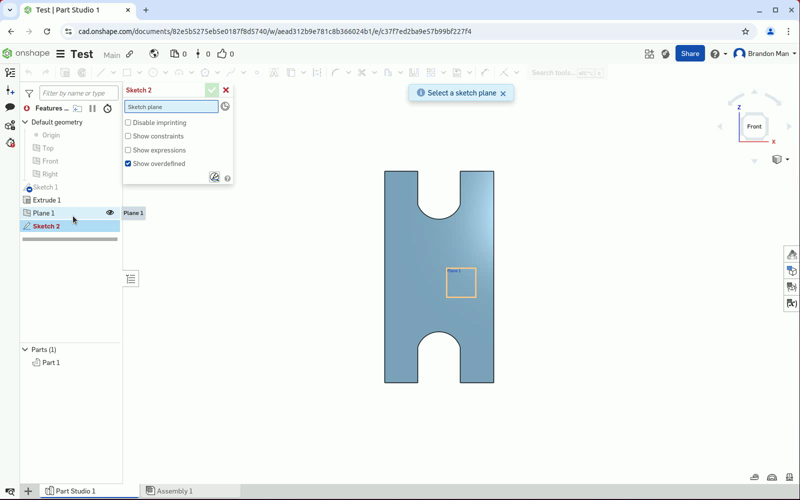
click(73, 215)
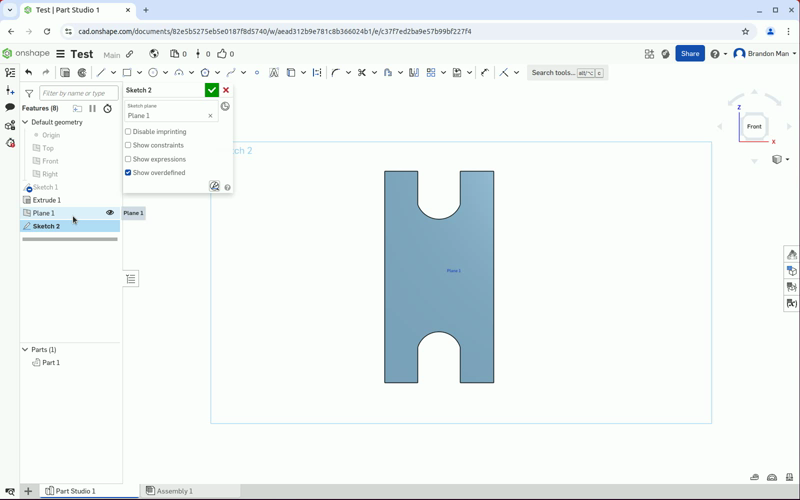
mouse_move(73, 352)
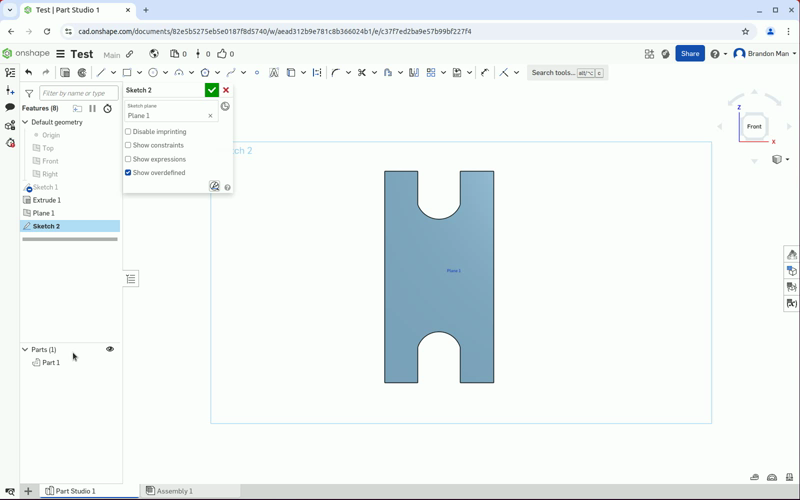
key(y)
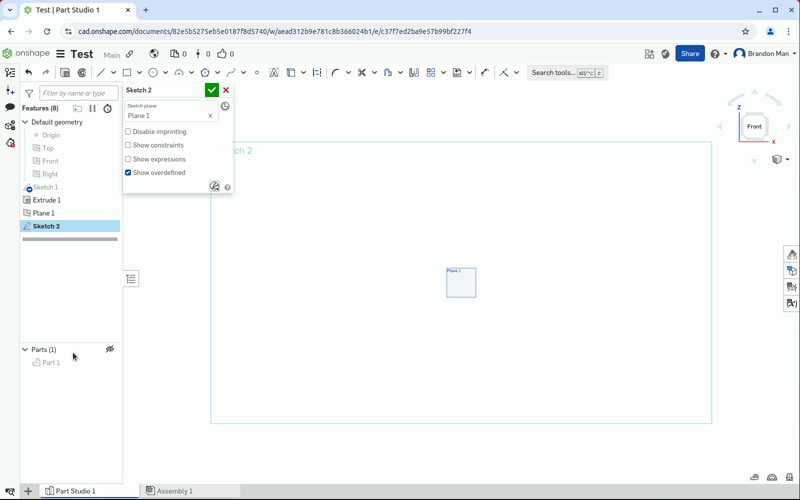
key(c)
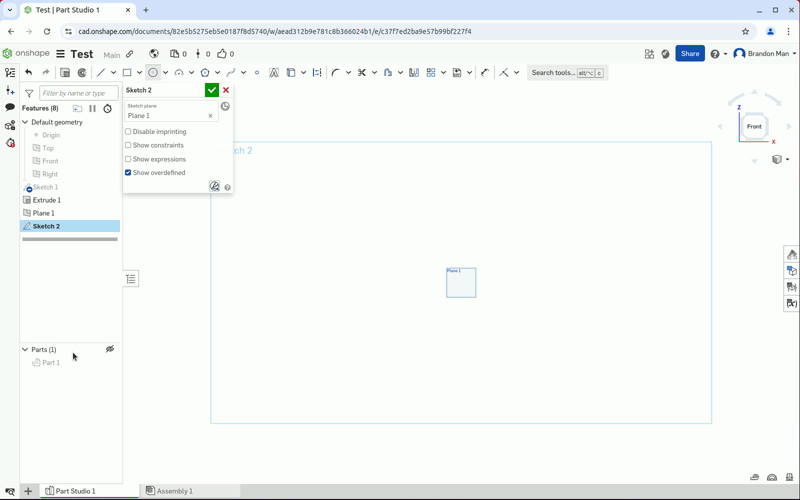
key_down(shift)
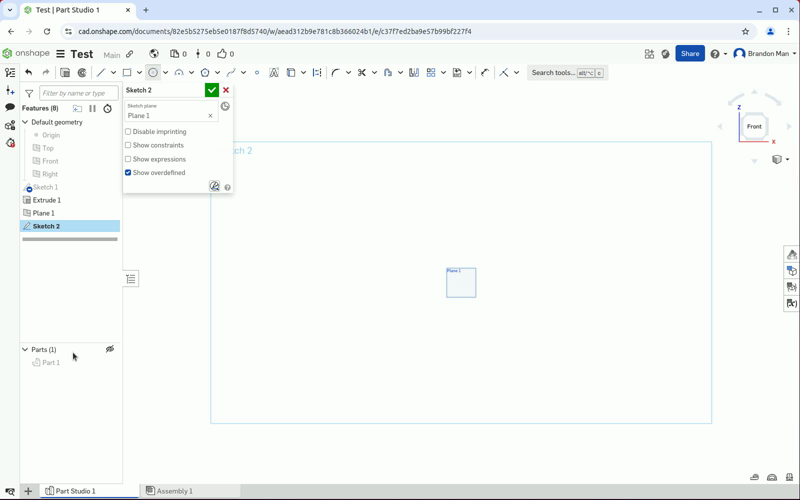
mouse_move(439, 273)
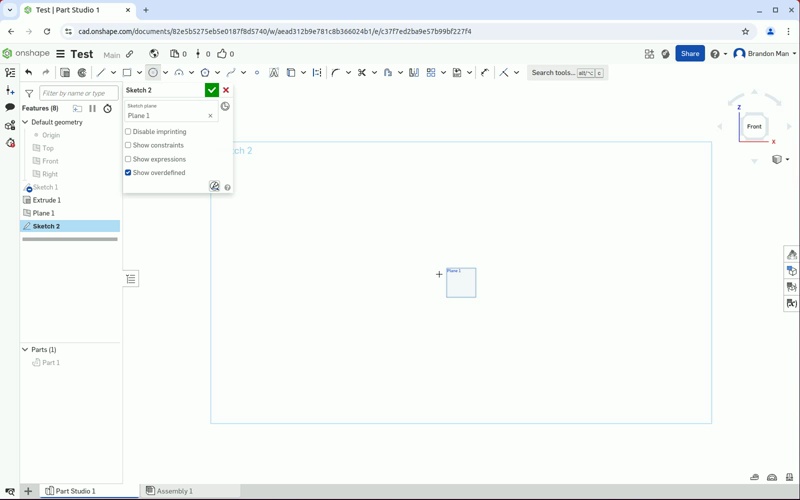
click(439, 273)
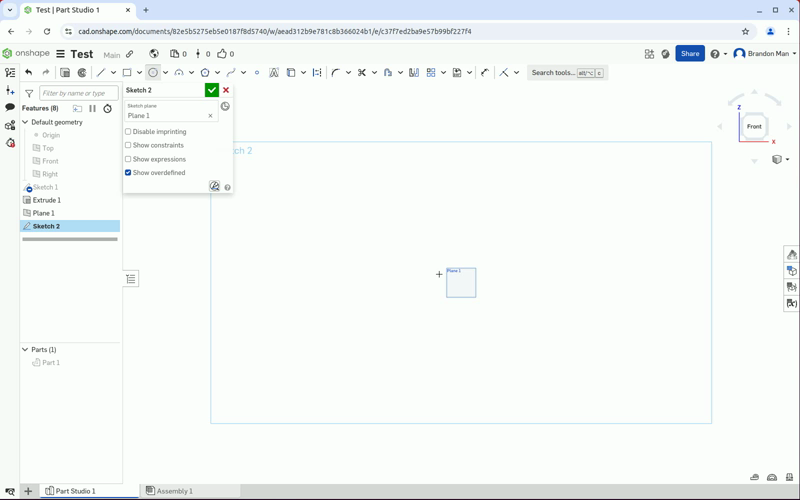
key_up(shift)
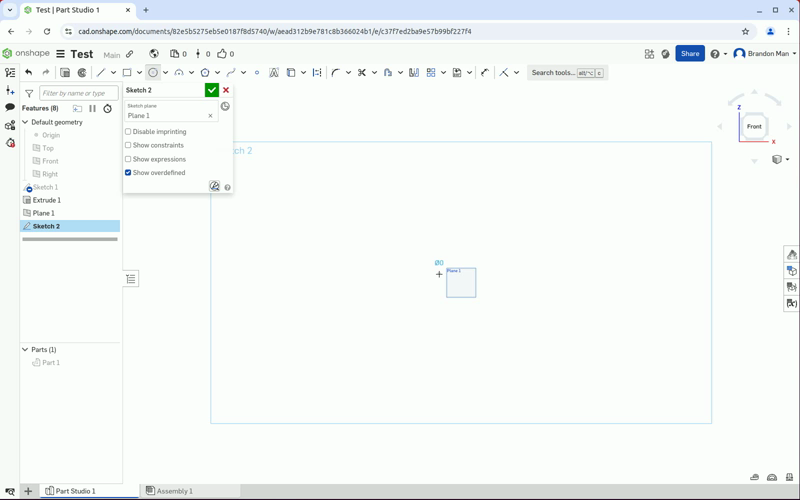
mouse_move(470, 273)
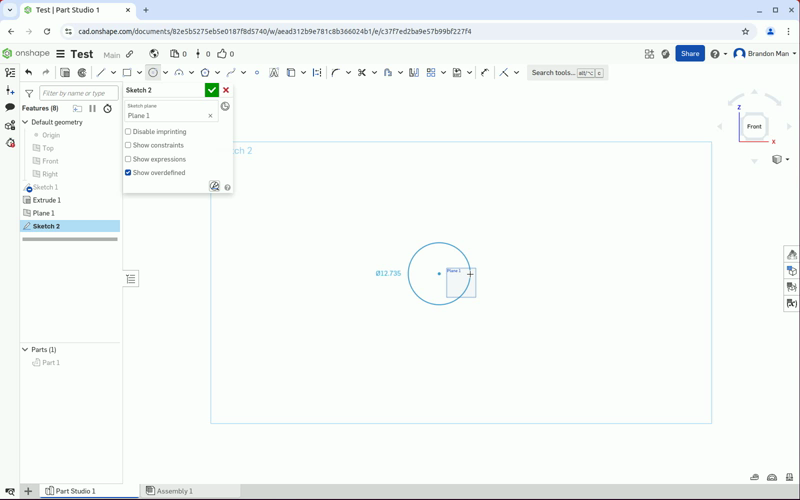
click(470, 273)
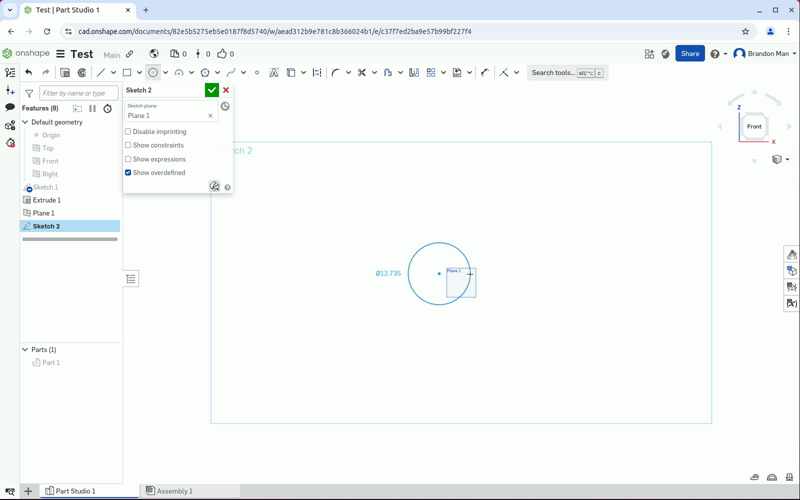
key(esc)
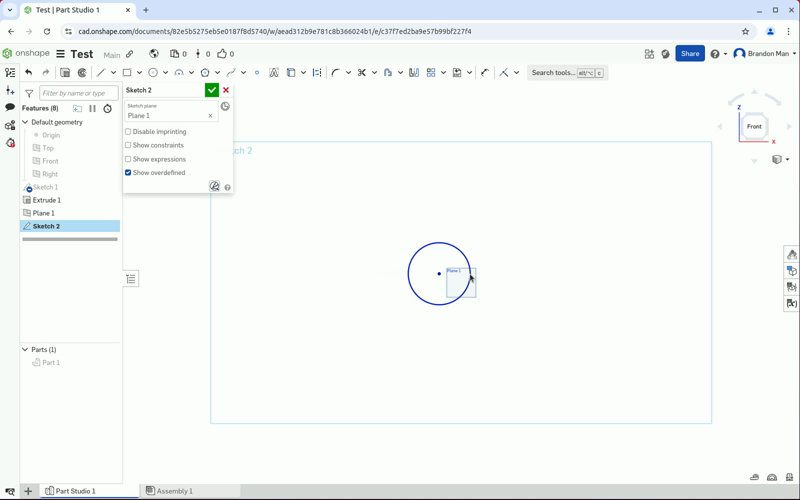
key(c)
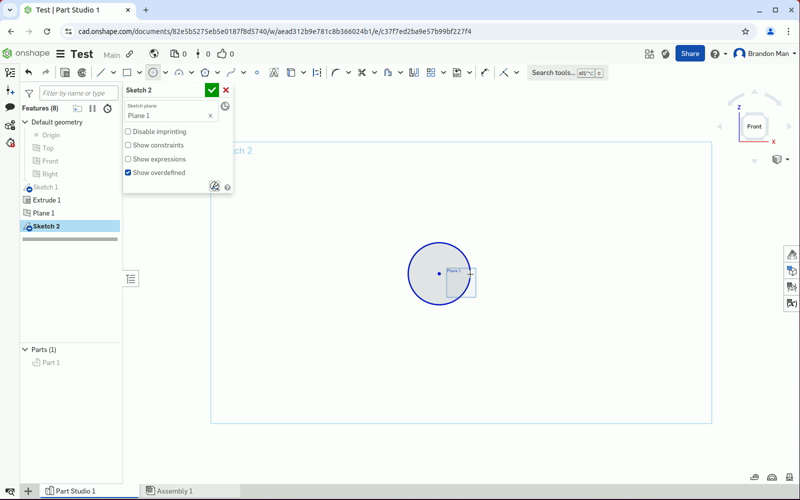
key_down(shift)
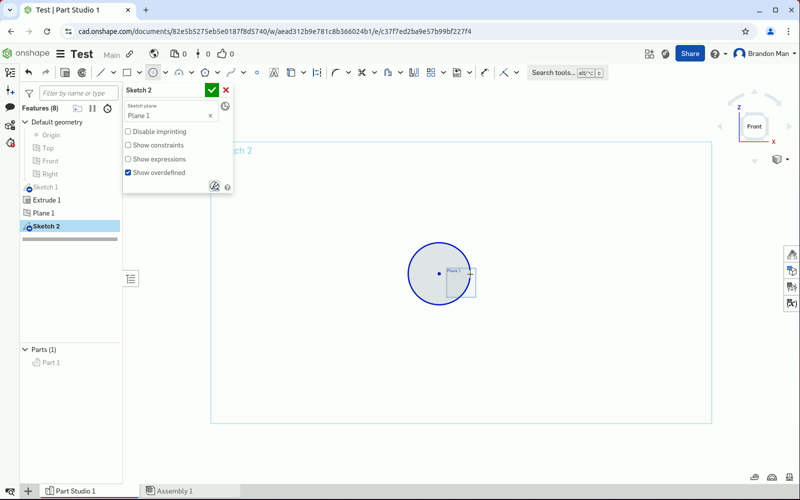
mouse_move(439, 273)
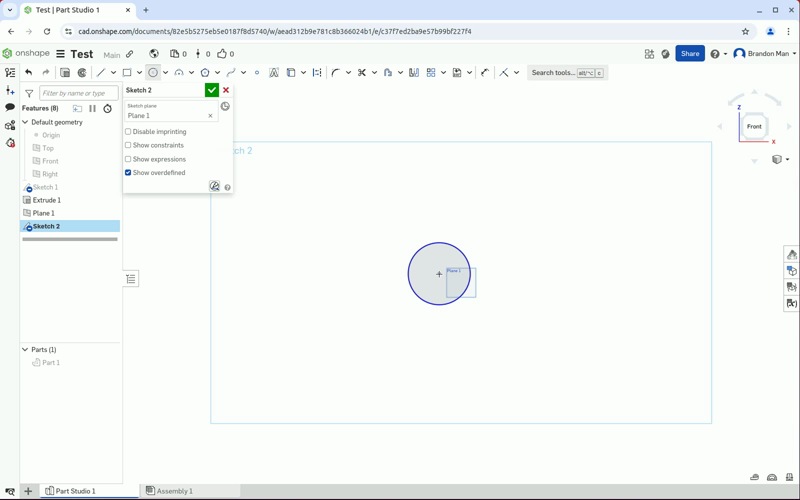
click(439, 273)
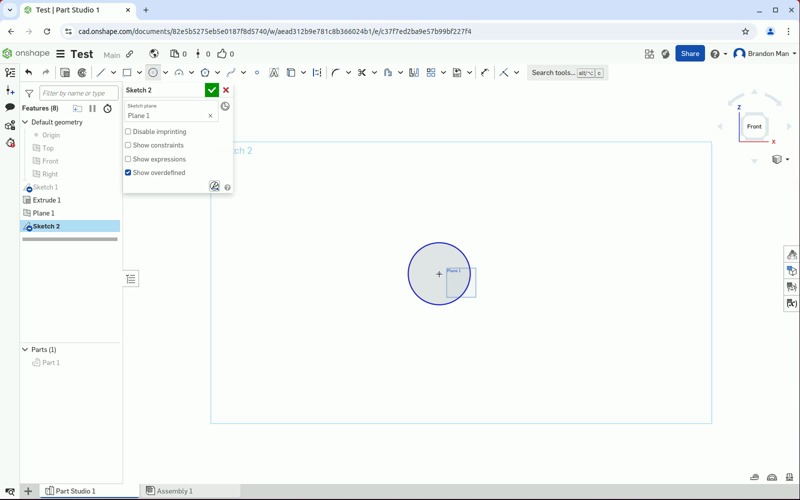
key_up(shift)
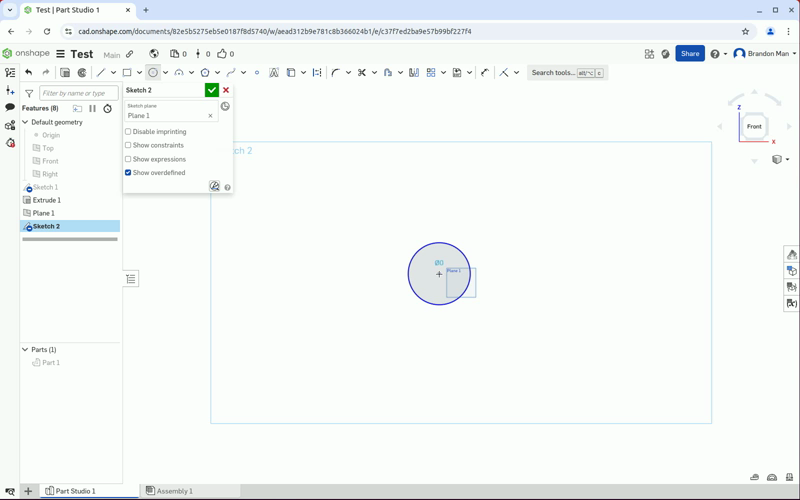
mouse_move(458, 273)
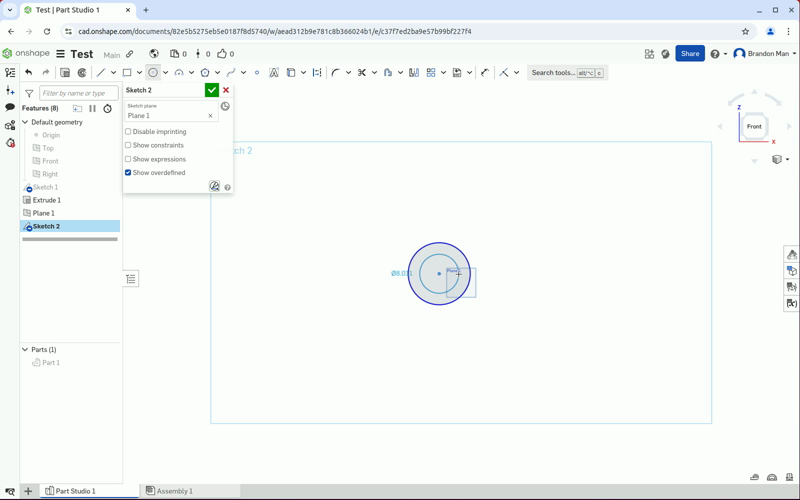
click(458, 273)
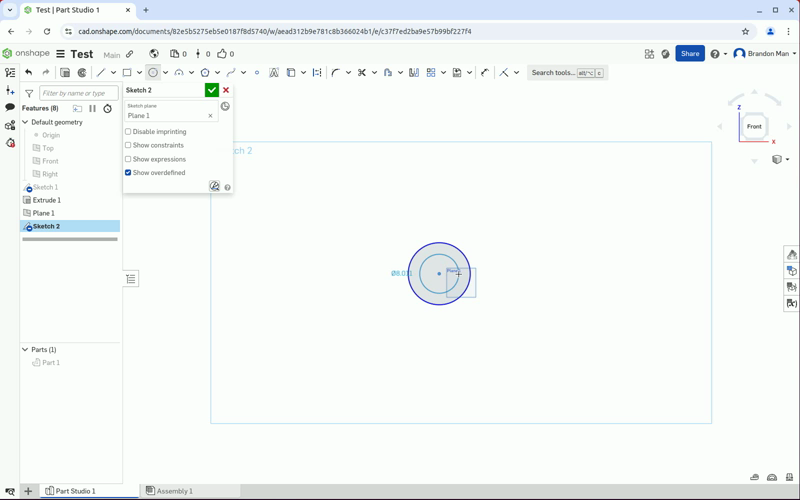
key(esc)
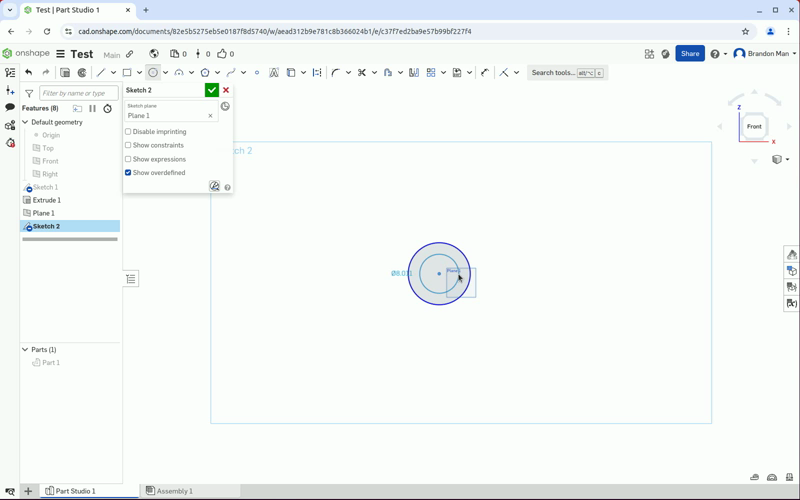
mouse_move(416, 272)
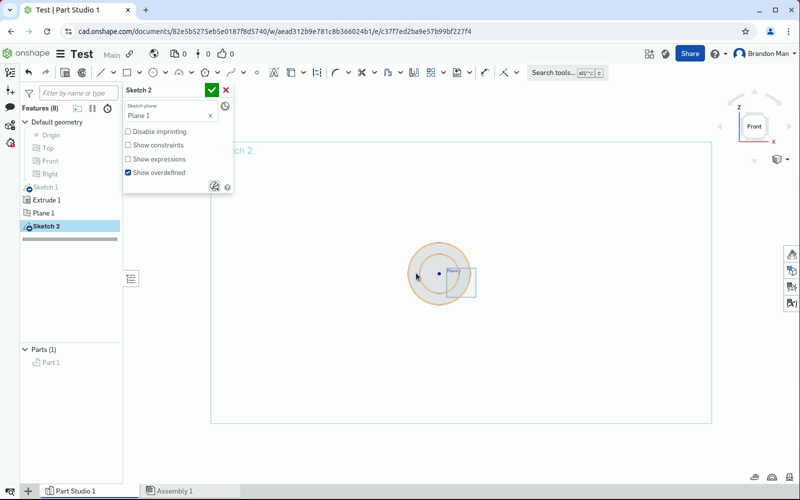
click(416, 272)
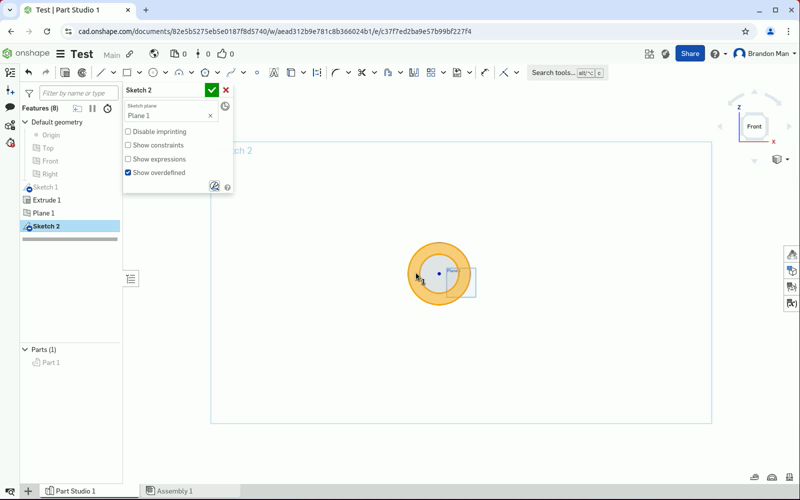
mouse_move(73, 352)
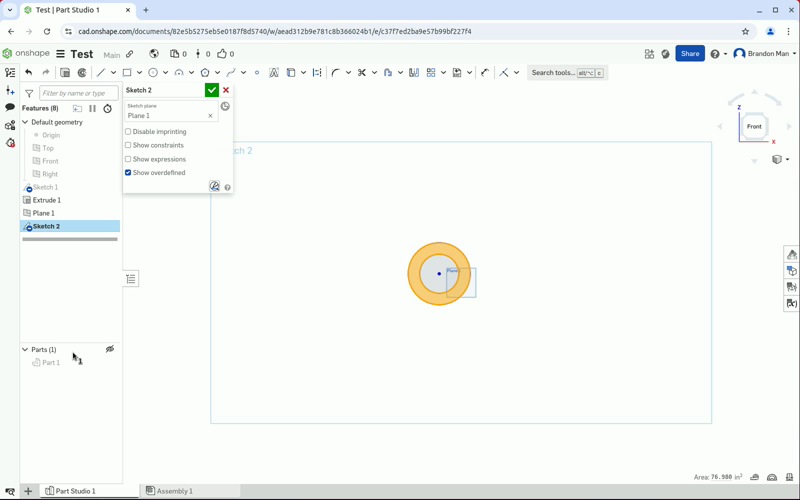
key(shift+y)
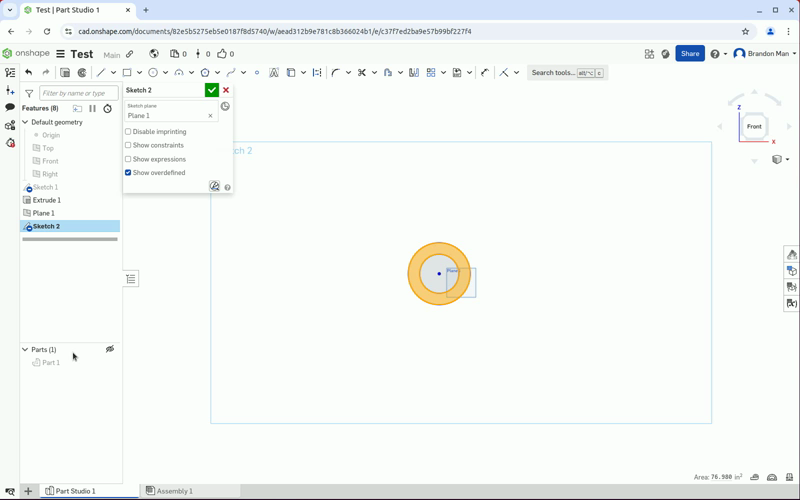
key(shift+e)
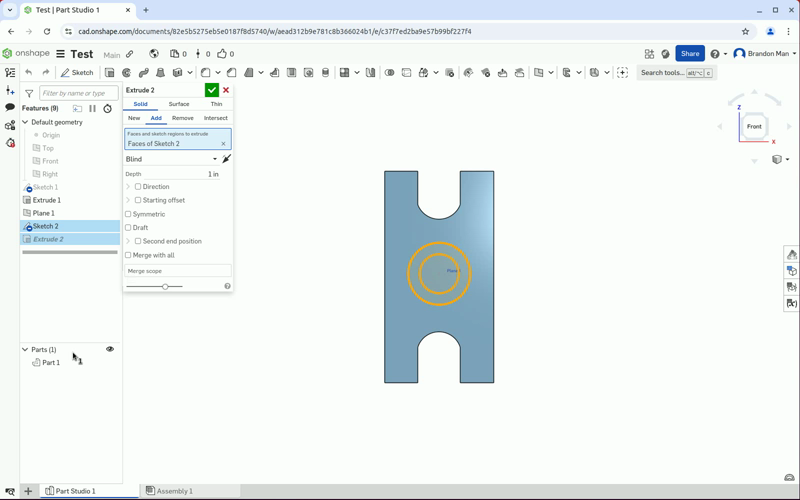
mouse_move(143, 106)
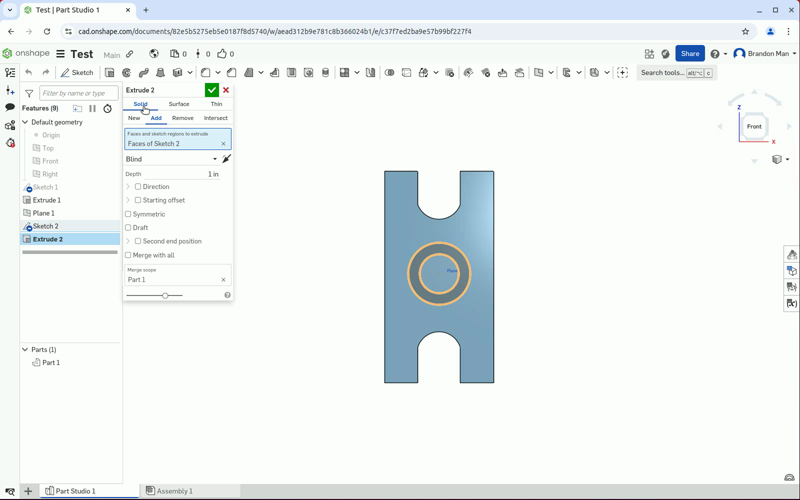
click(143, 106)
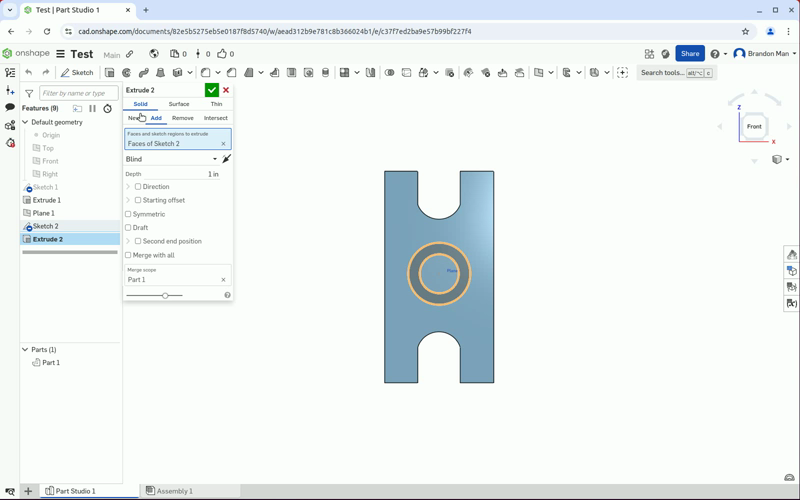
mouse_move(137, 120)
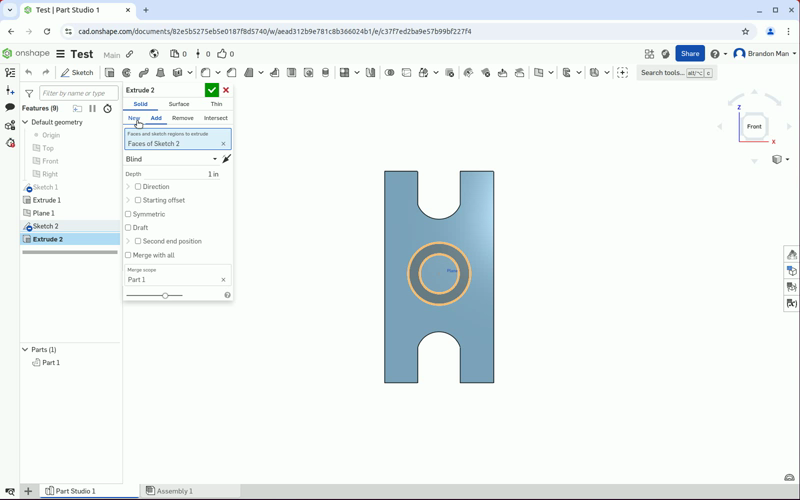
click(137, 120)
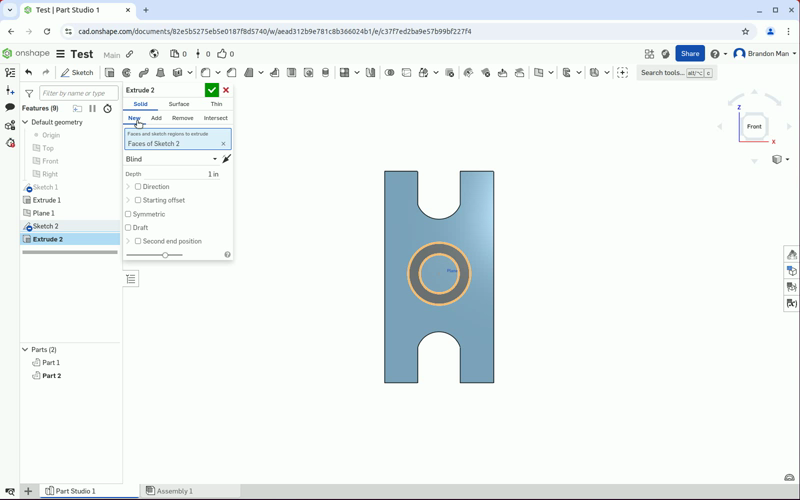
key(tab, 4)
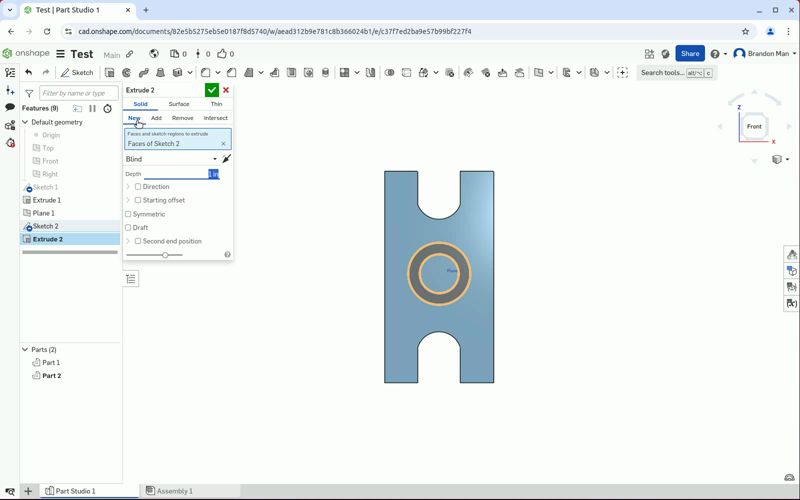
text(9.628)
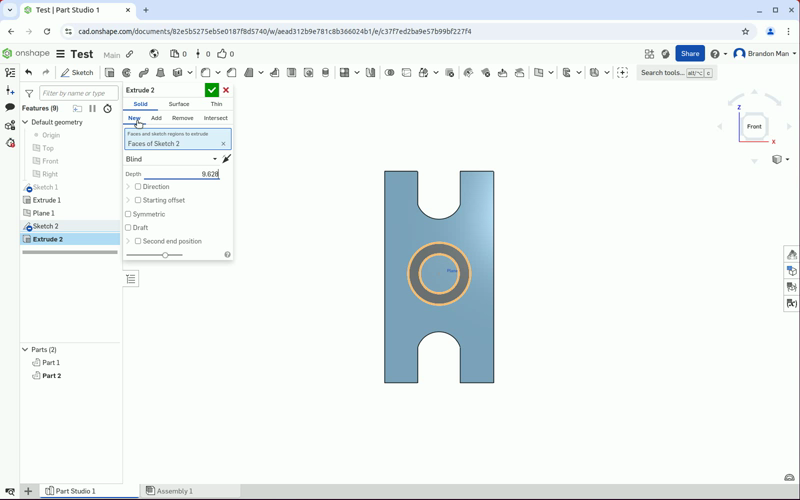
key(enter)
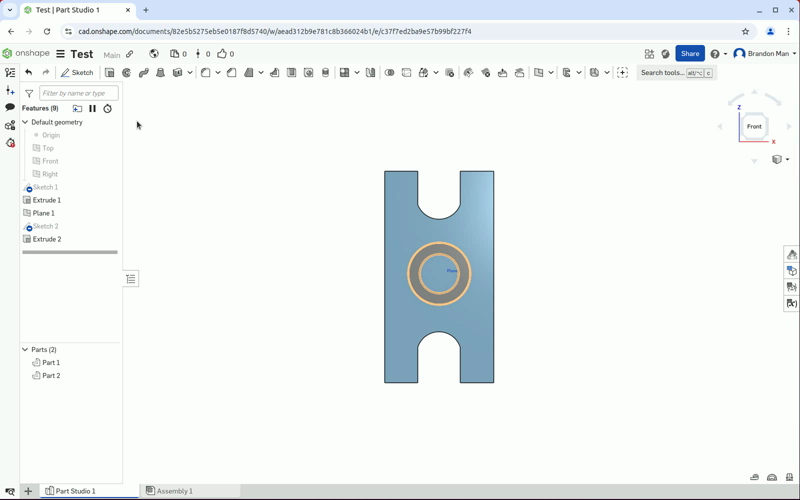
key(shift+h)
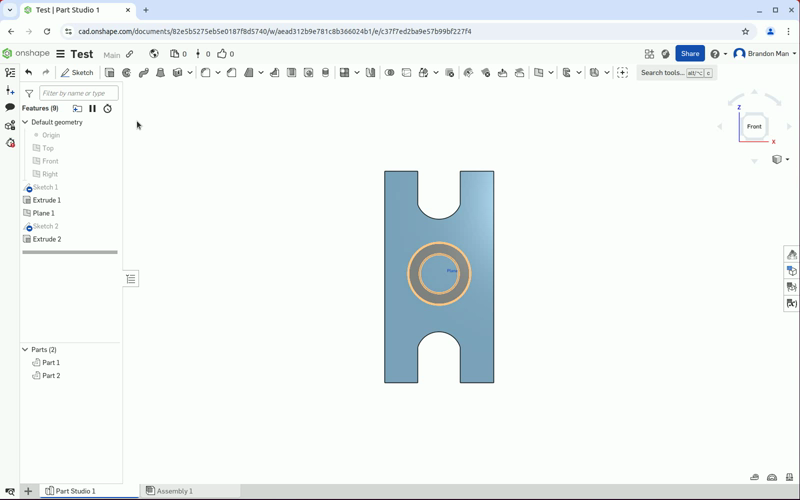
key(shift+h)
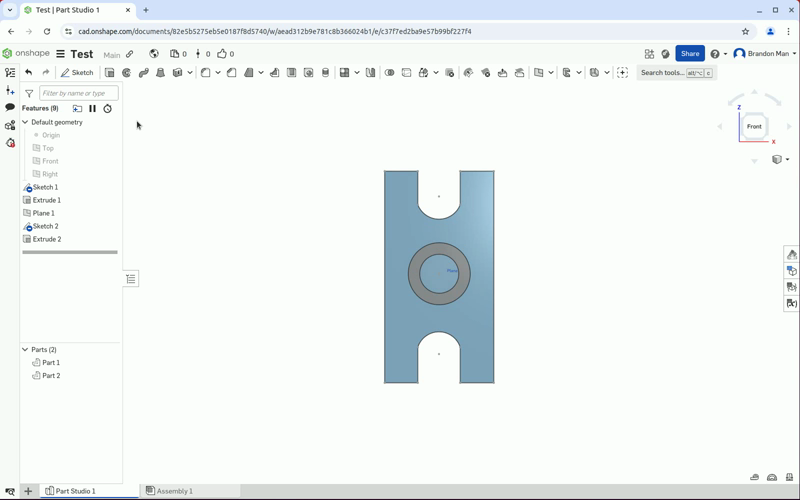
key(shift+7)
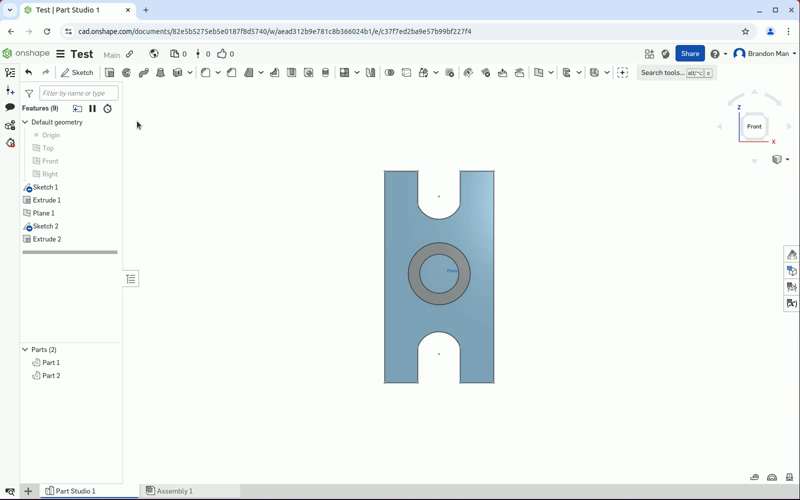
key(left, 2)
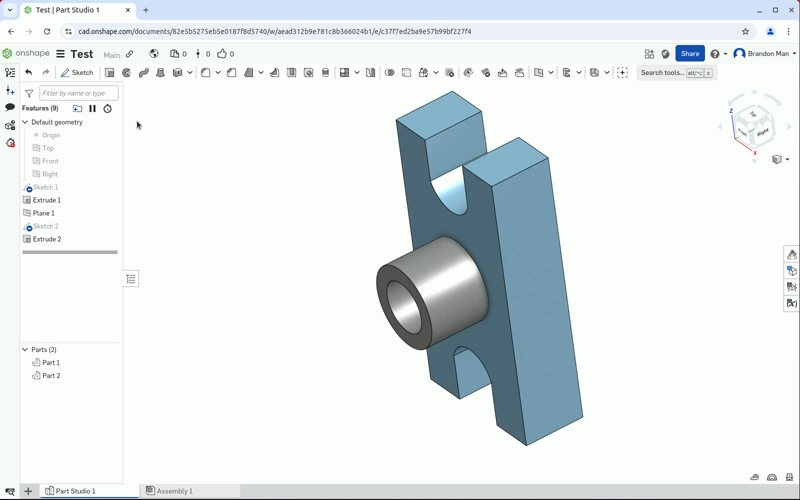
key(down, 2)
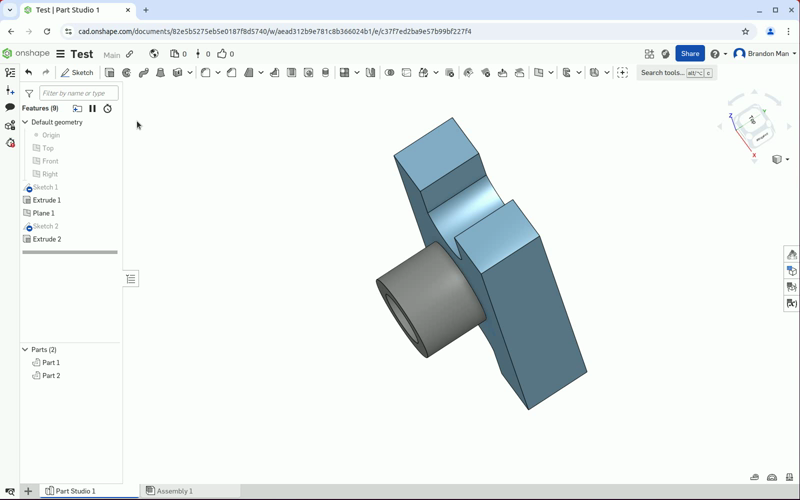
key(up, 2)
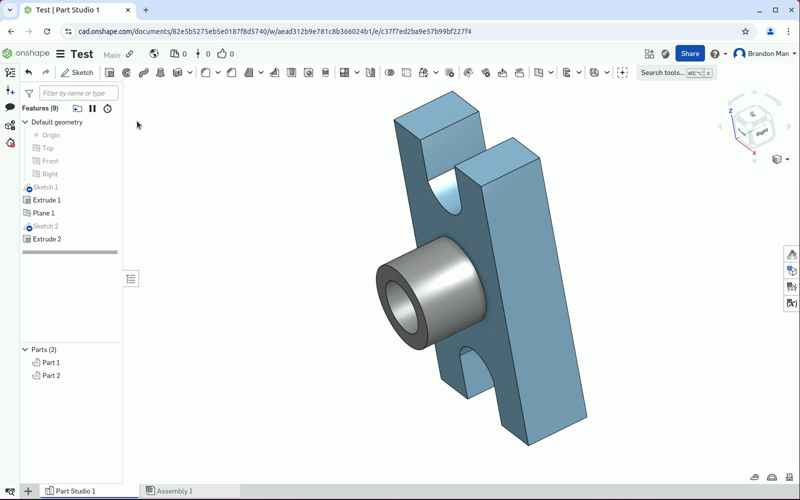
key(right, 2)
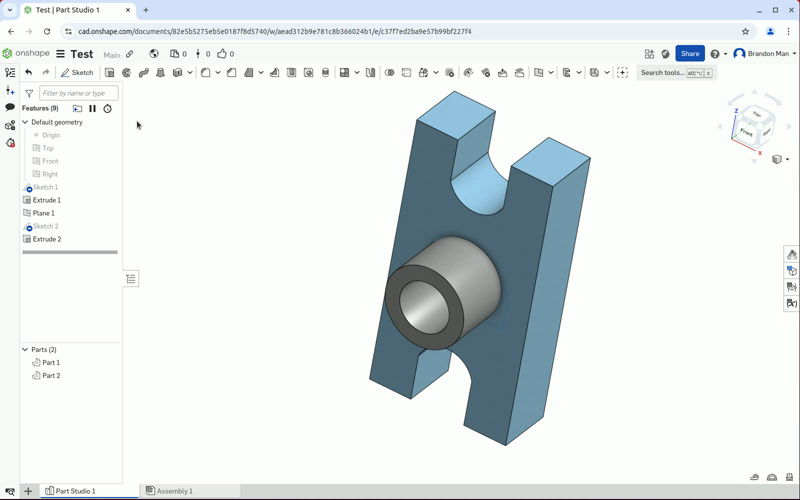
mouse_move(73, 189)
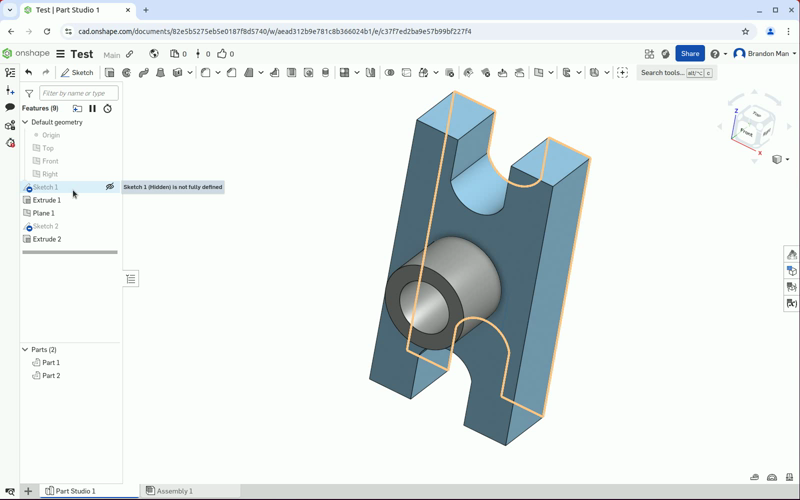
click(73, 189)